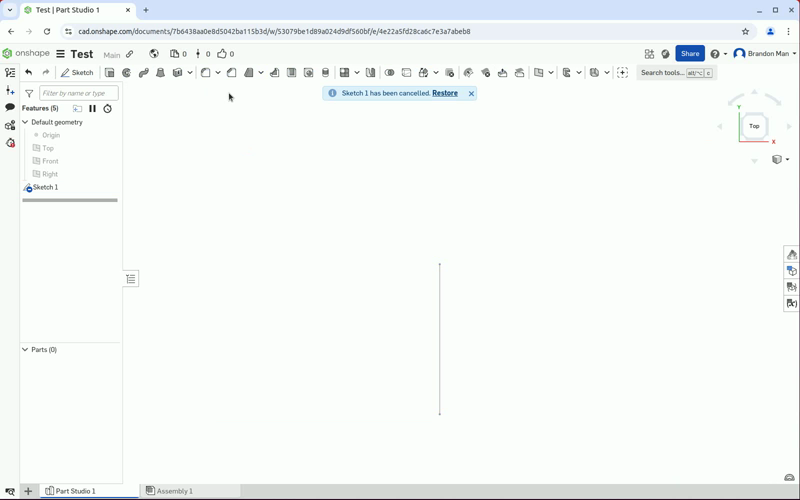
key(shift+h)
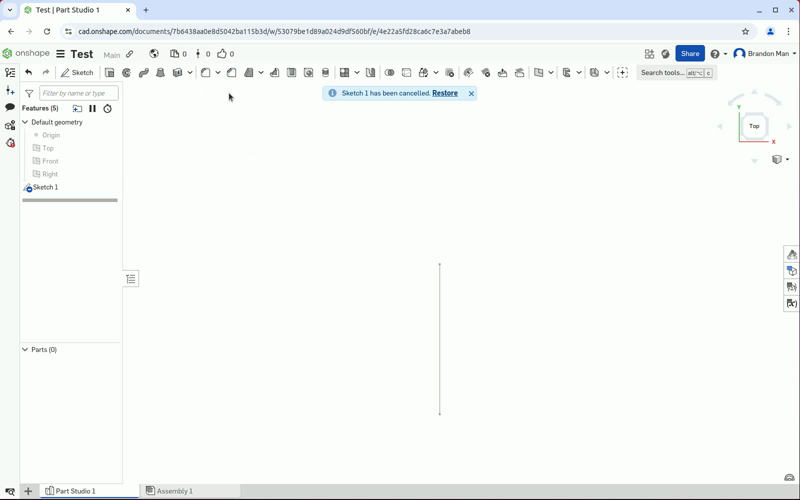
key(shift+s)
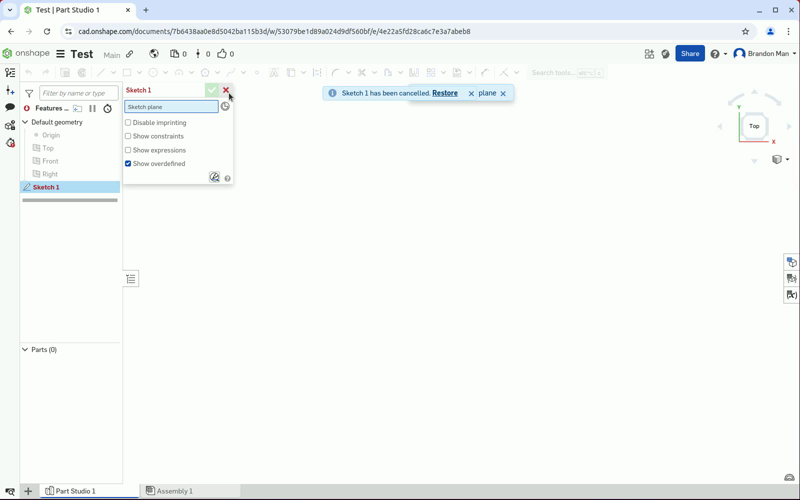
mouse_move(73, 150)
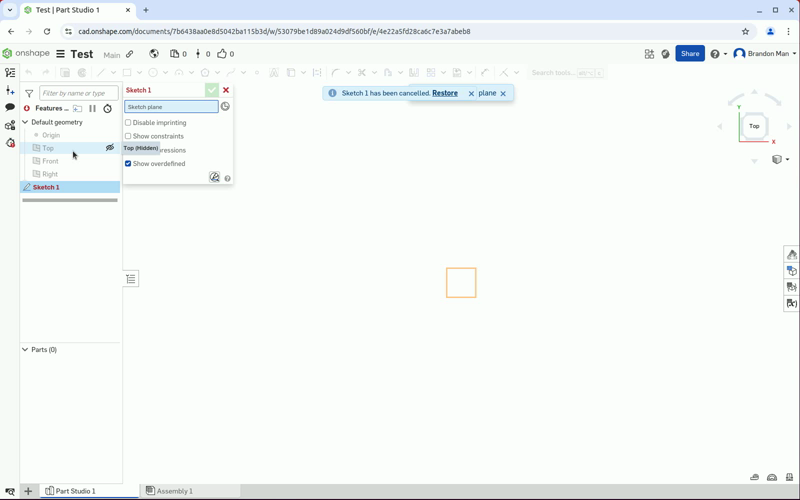
click(73, 150)
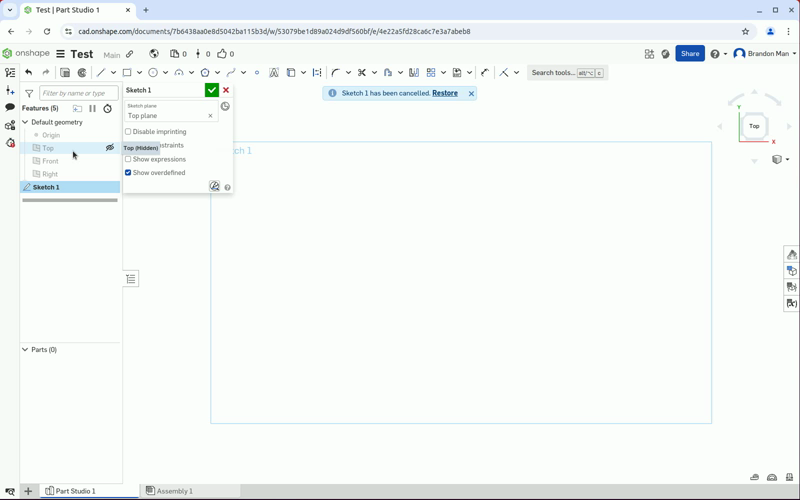
mouse_move(73, 352)
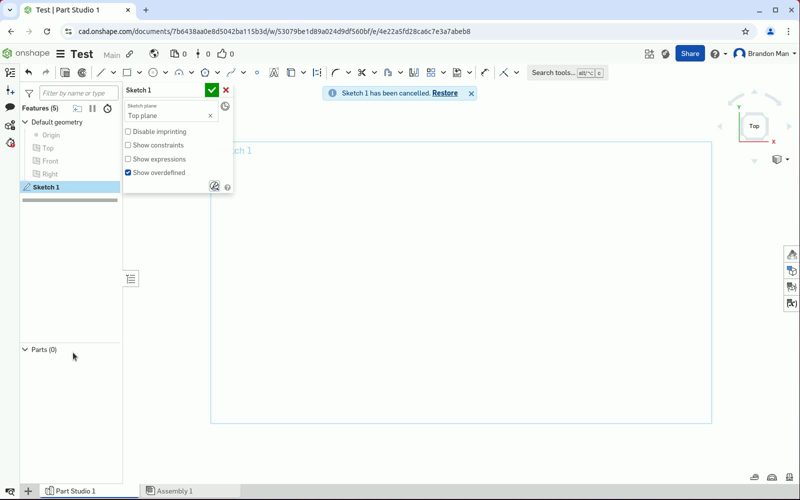
key(y)
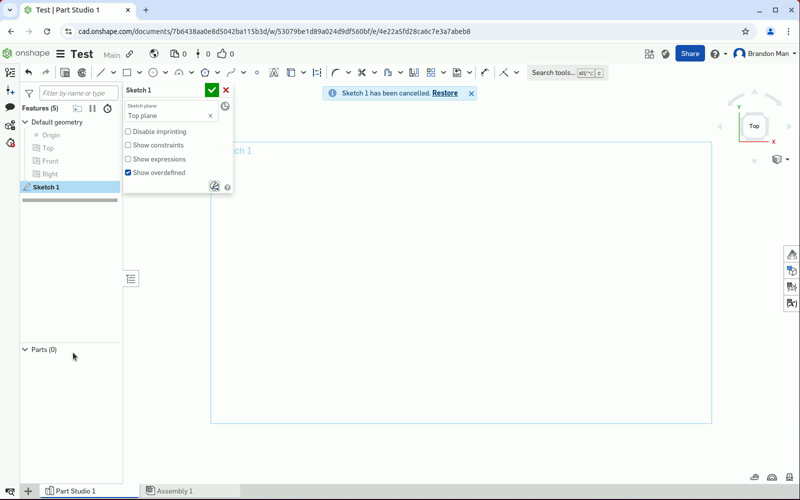
key(l)
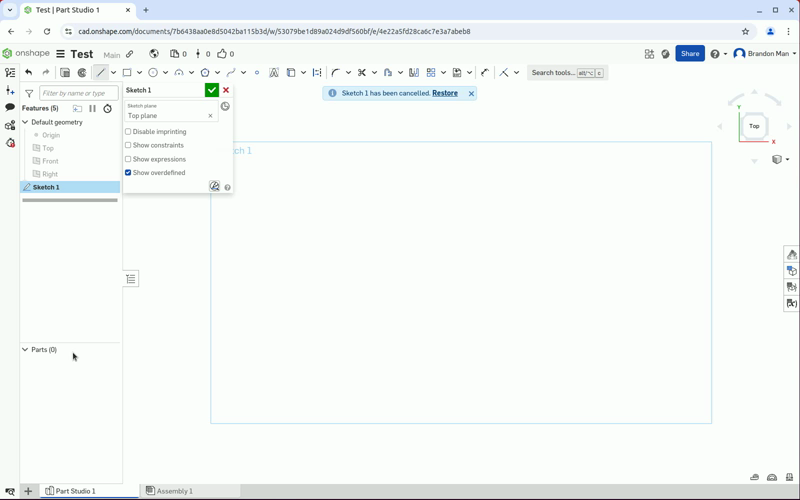
key_down(shift)
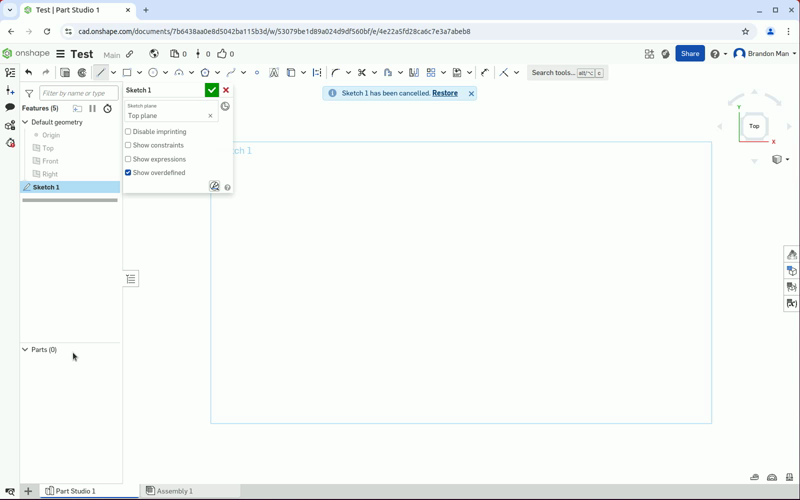
mouse_move(348, 295)
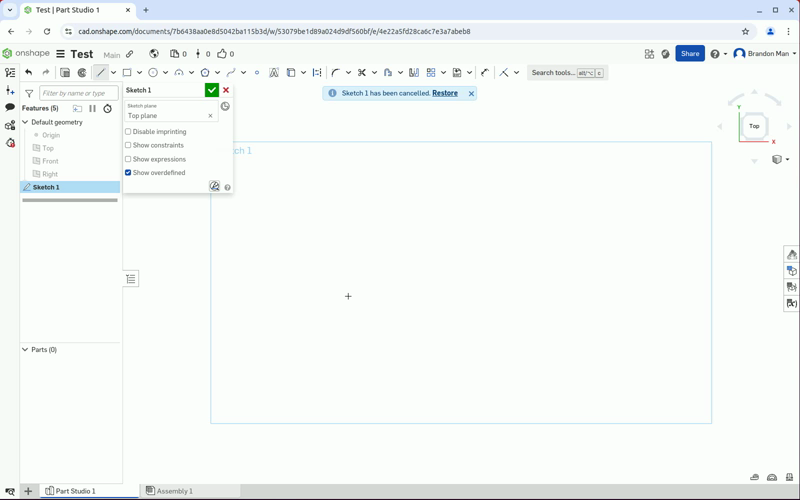
click(348, 295)
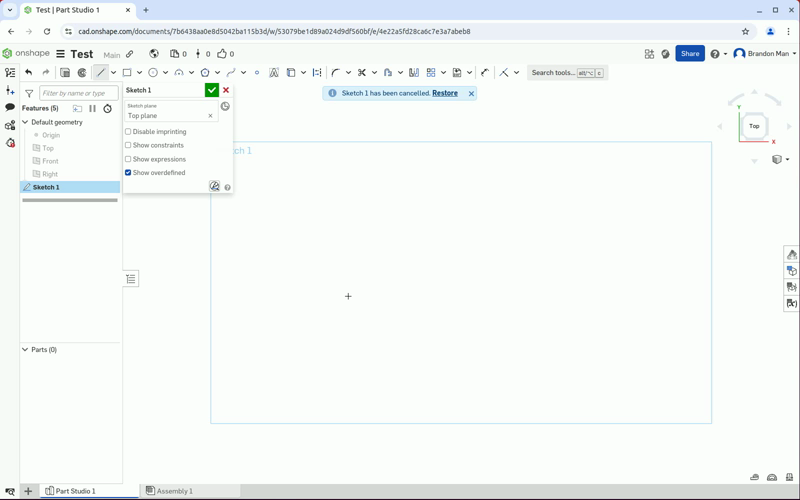
key_up(shift)
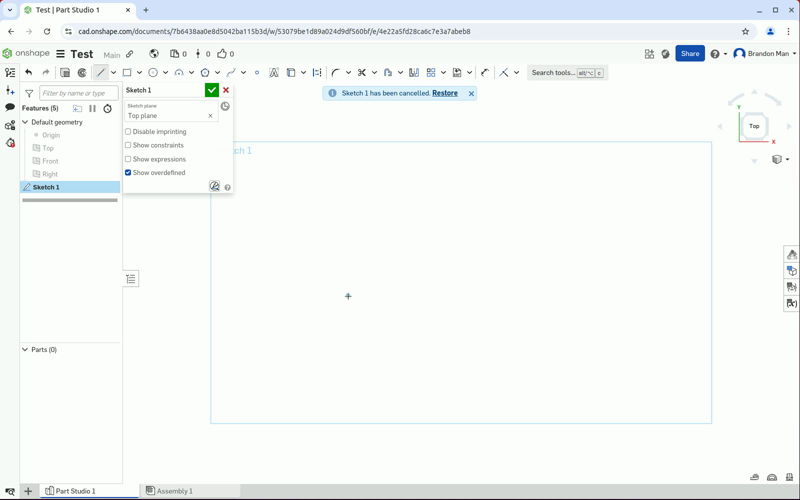
key_down(shift)
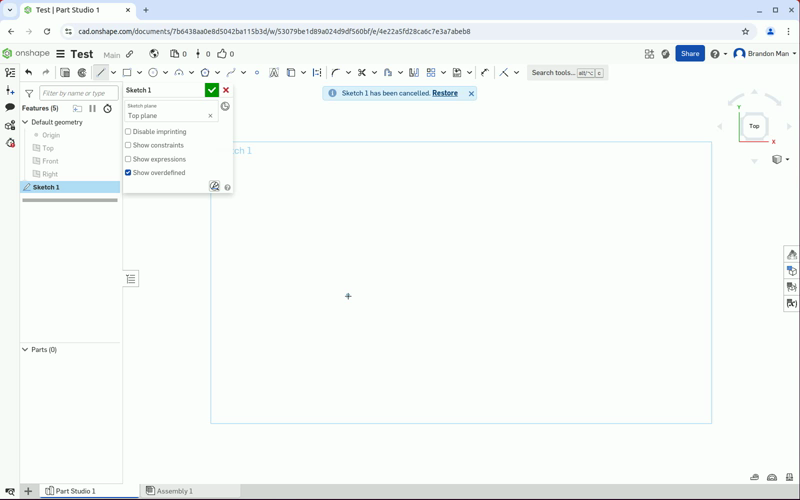
mouse_move(414, 387)
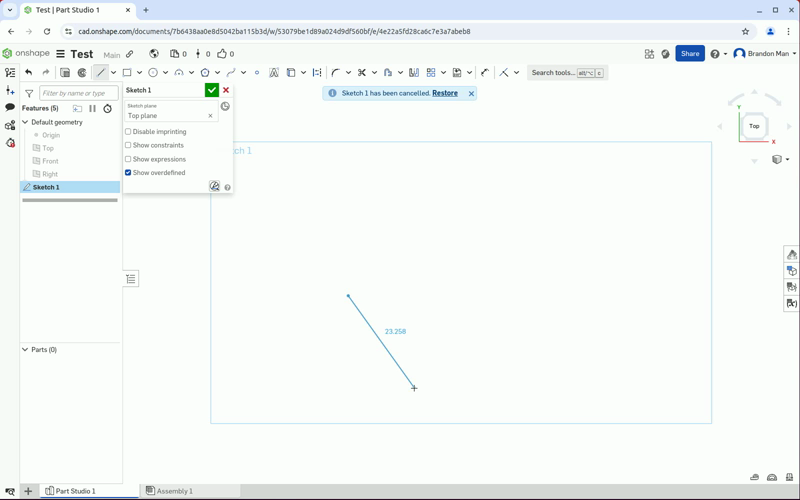
click(414, 387)
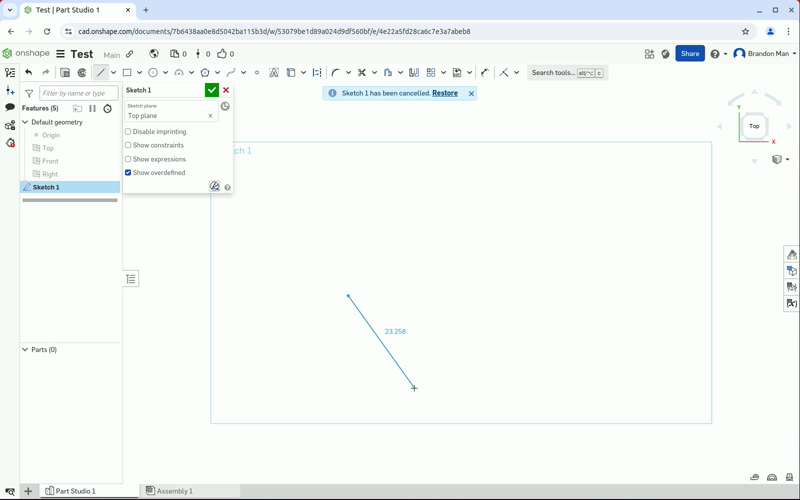
key_up(shift)
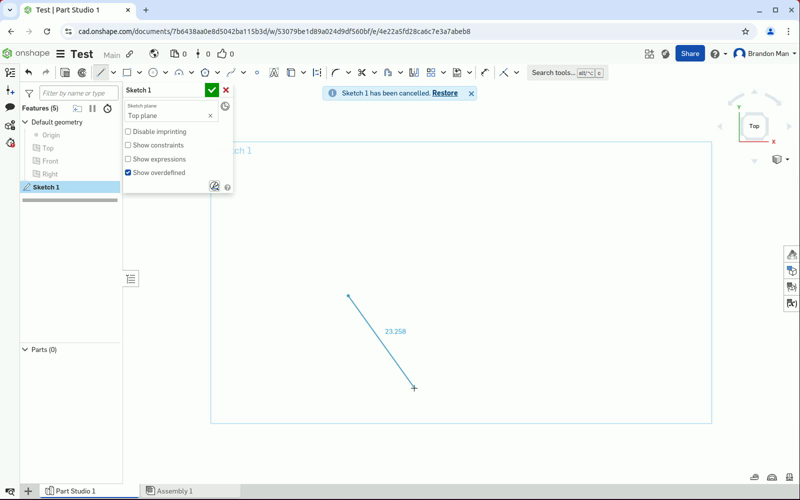
key_down(shift)
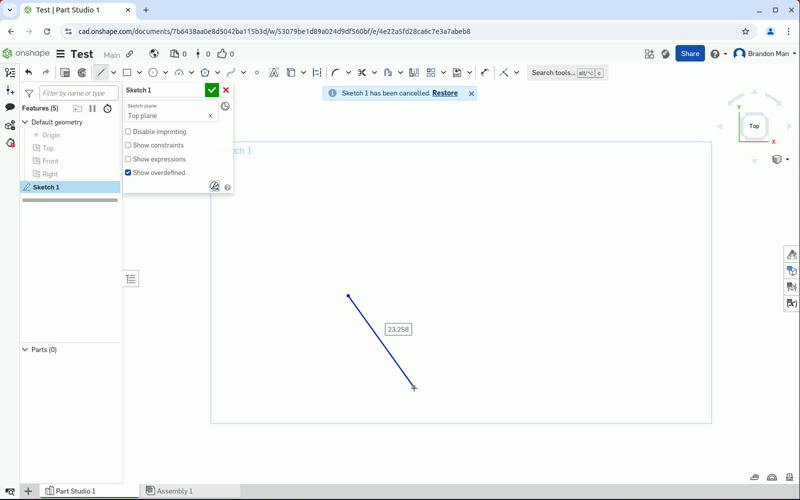
mouse_move(527, 373)
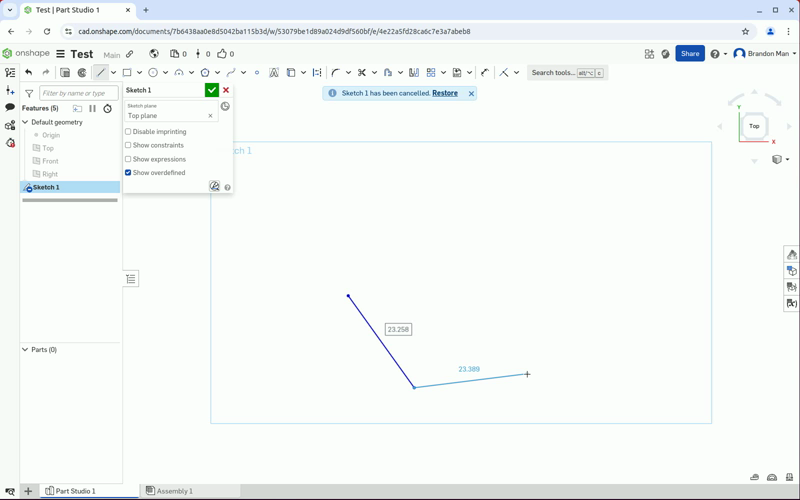
click(527, 373)
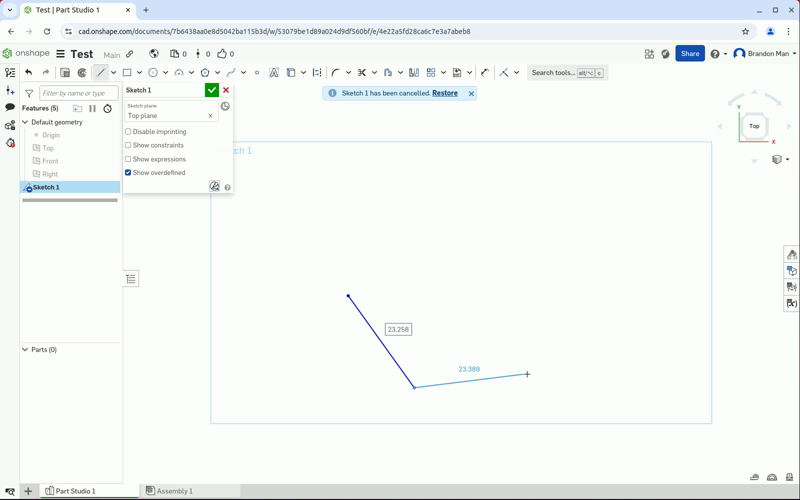
key_up(shift)
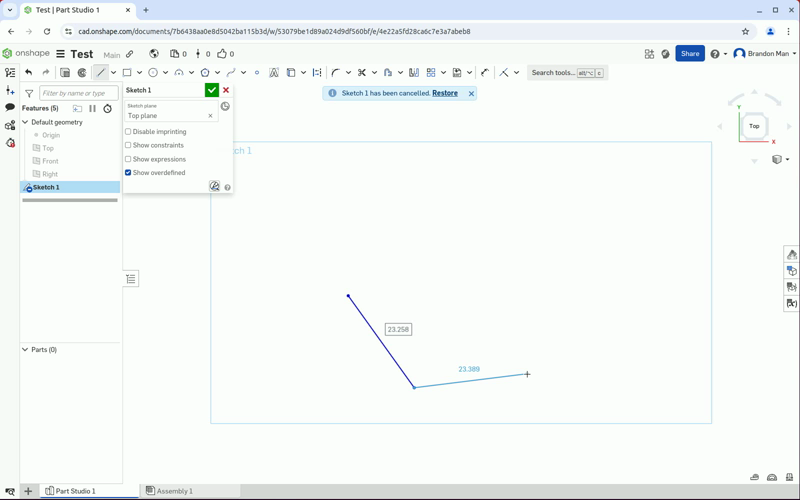
key_down(shift)
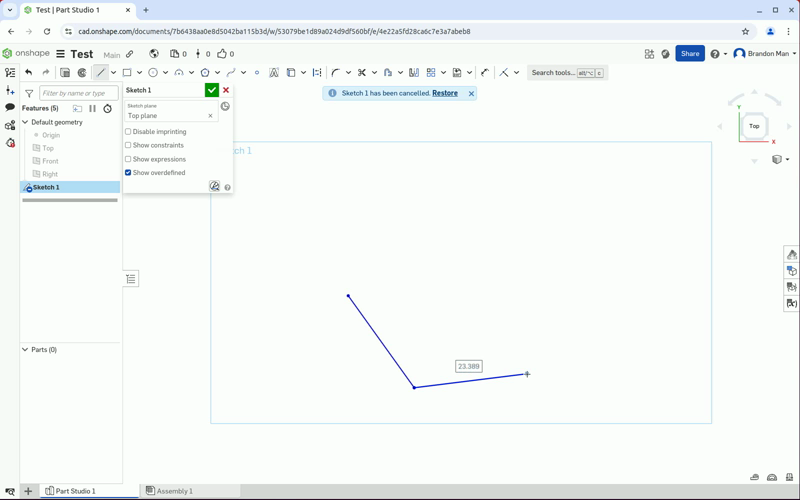
mouse_move(572, 272)
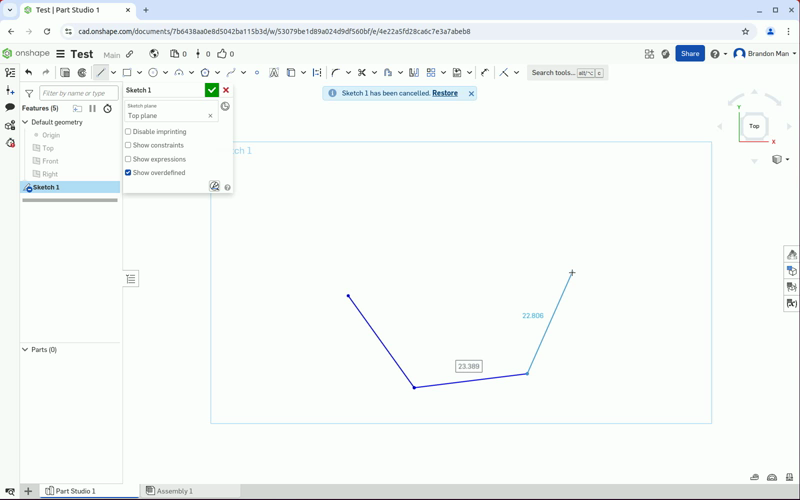
click(572, 272)
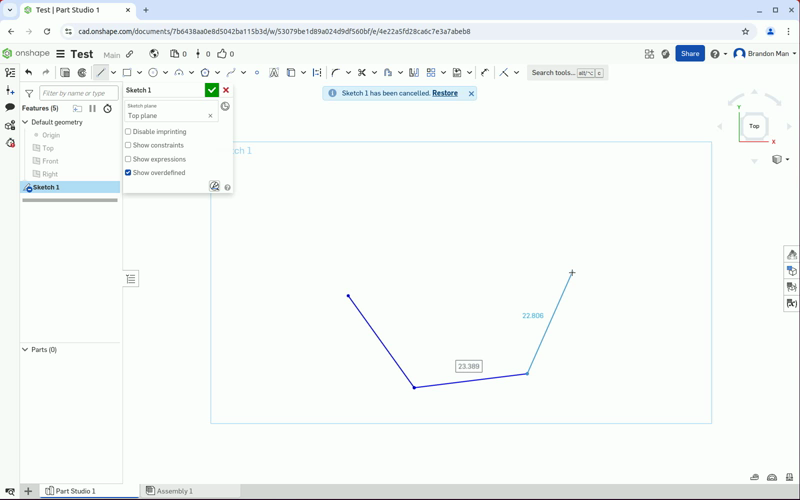
key_up(shift)
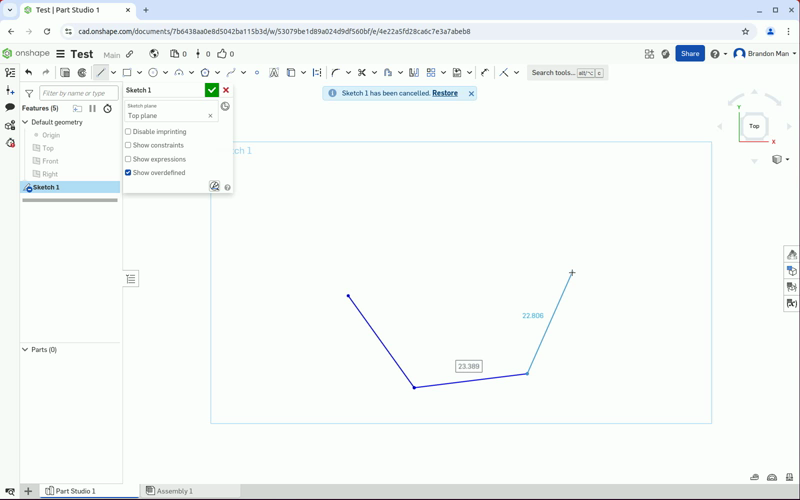
key_down(shift)
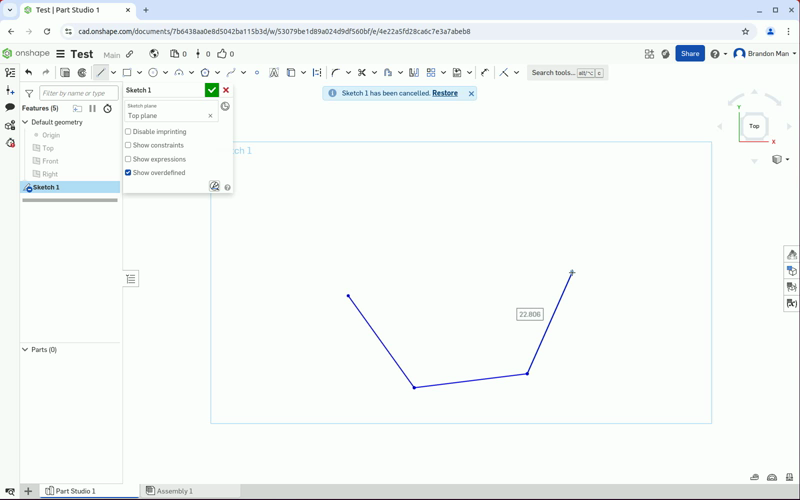
mouse_move(506, 180)
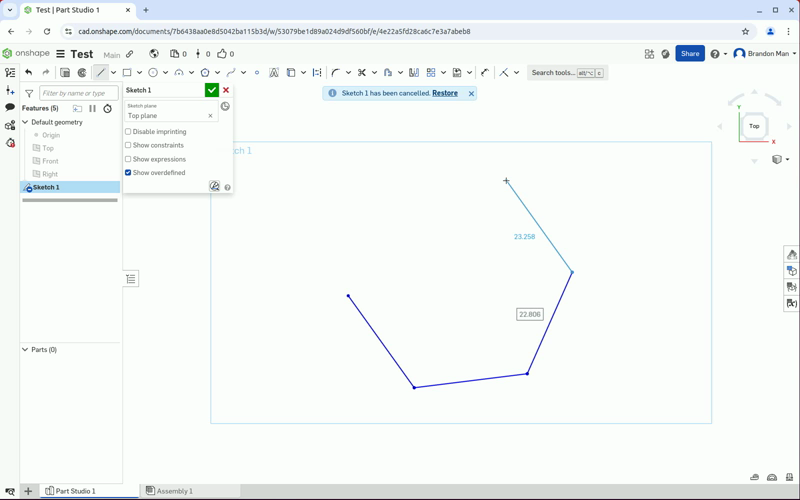
click(506, 180)
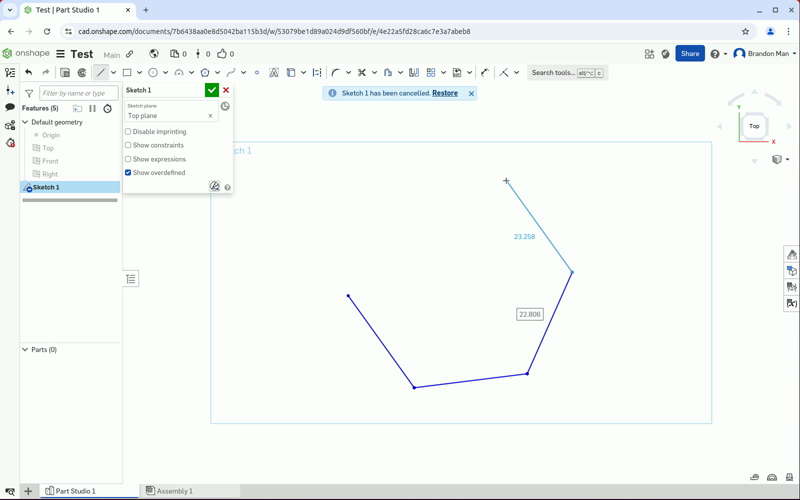
key_up(shift)
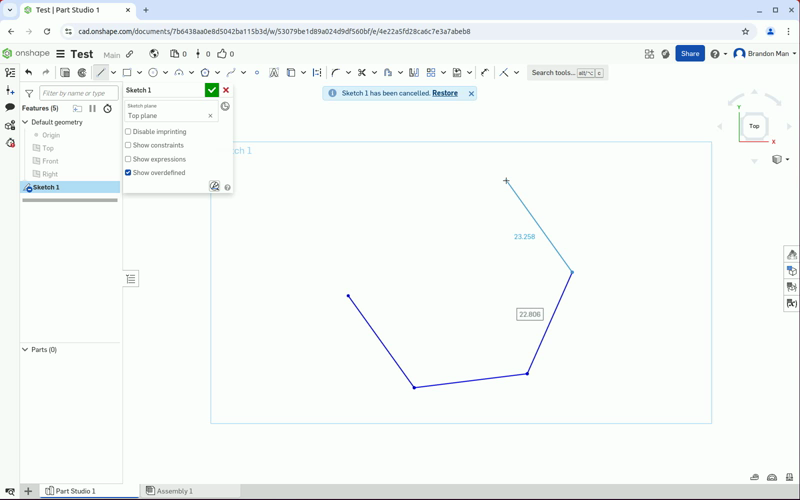
key_down(shift)
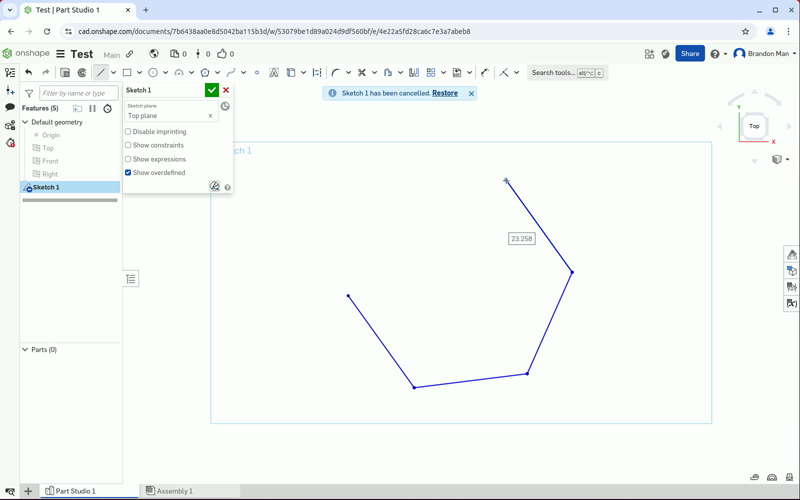
mouse_move(392, 192)
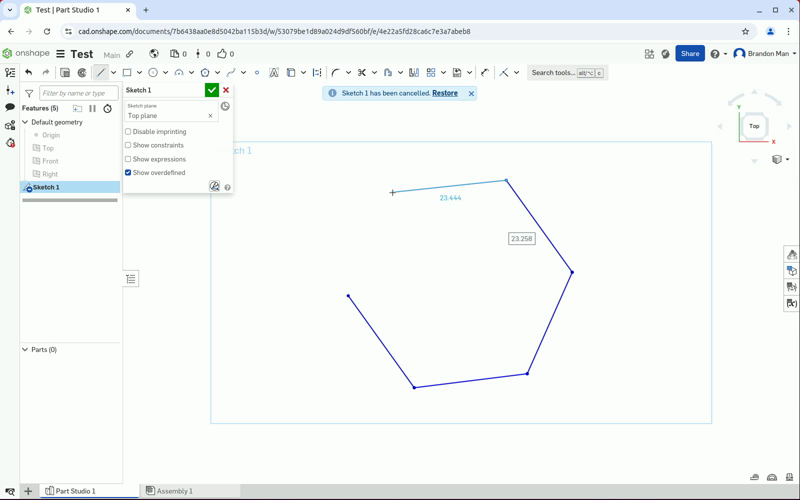
click(392, 192)
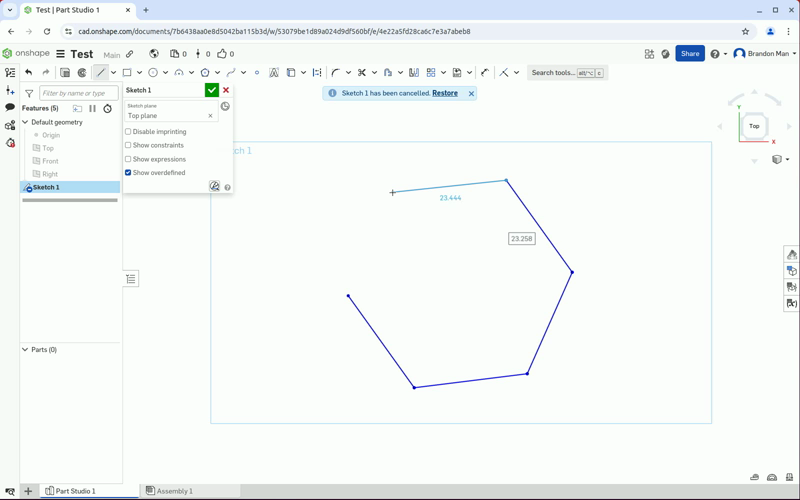
key_up(shift)
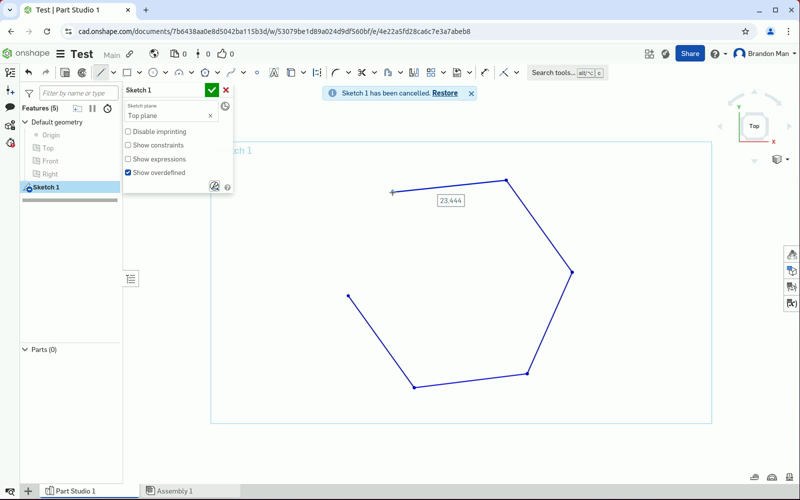
key_down(shift)
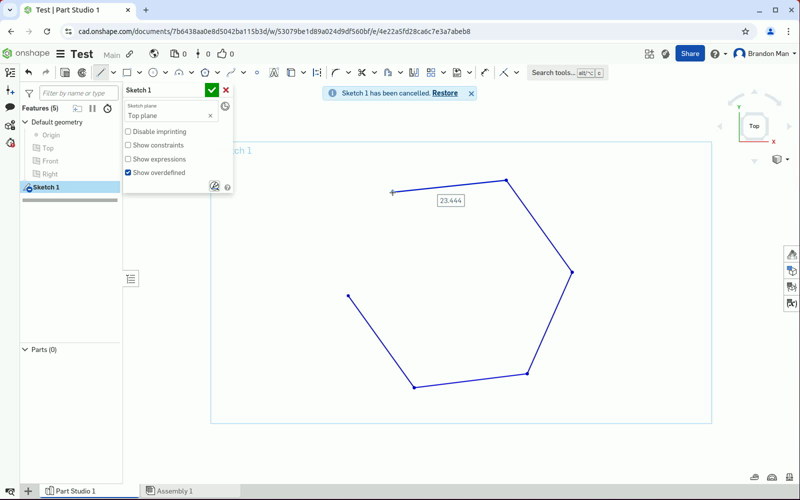
mouse_move(348, 295)
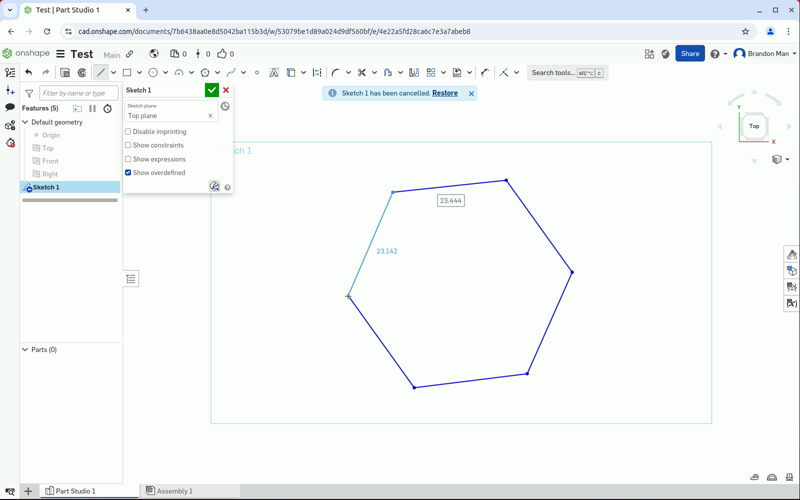
key_up(shift)
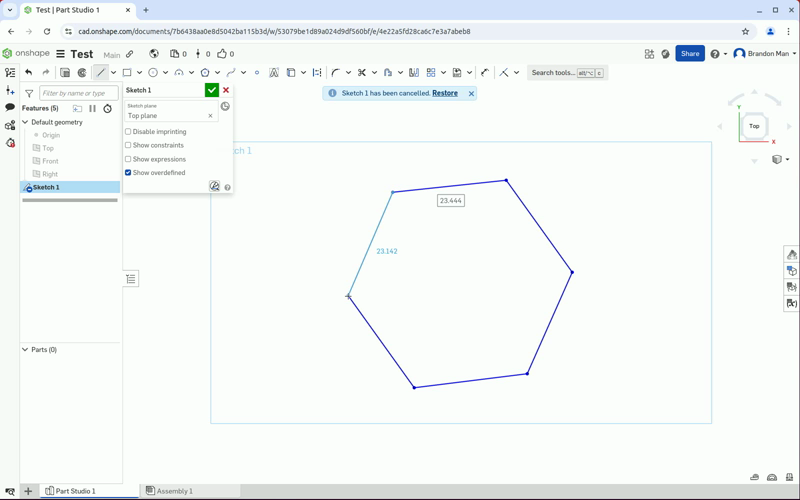
click(348, 295)
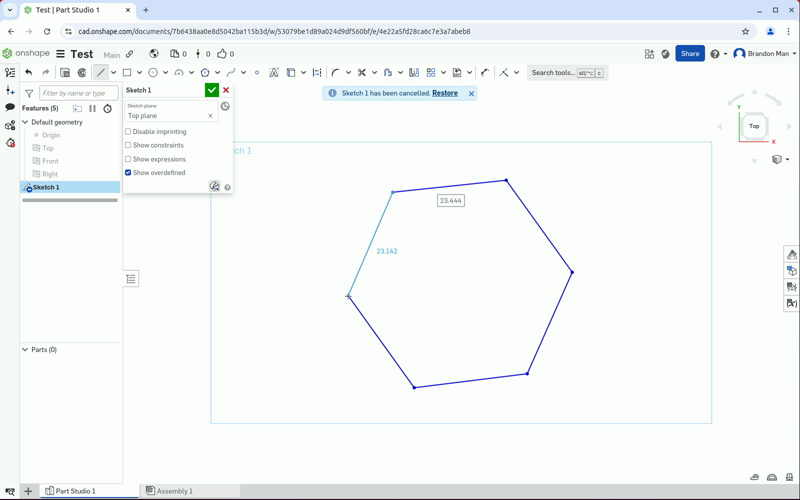
key(esc)
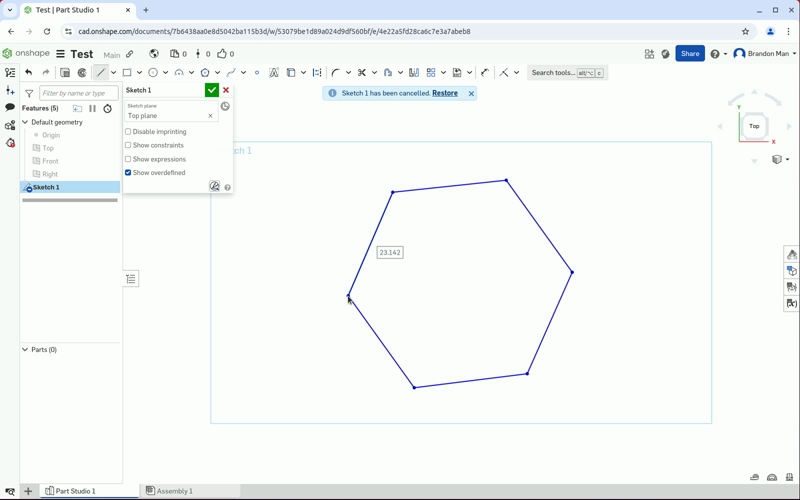
mouse_move(513, 281)
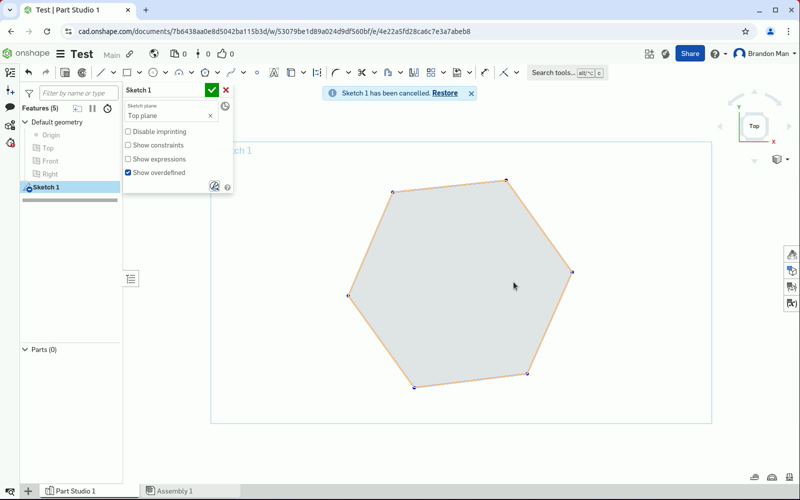
click(513, 281)
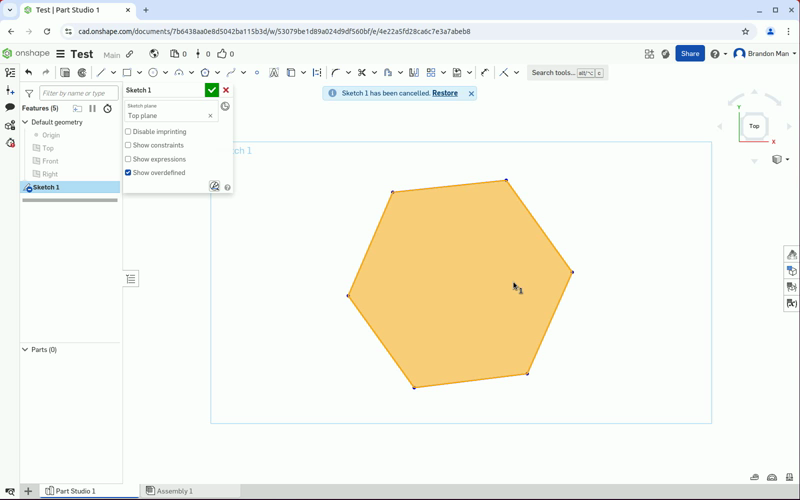
mouse_move(73, 352)
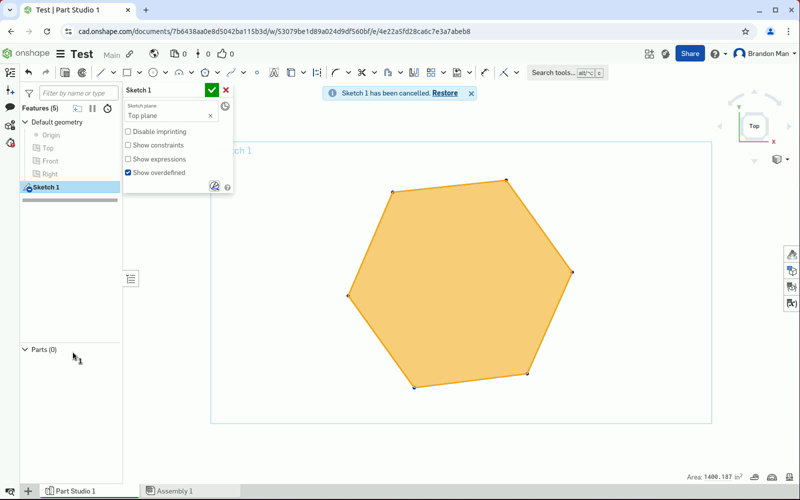
key(shift+y)
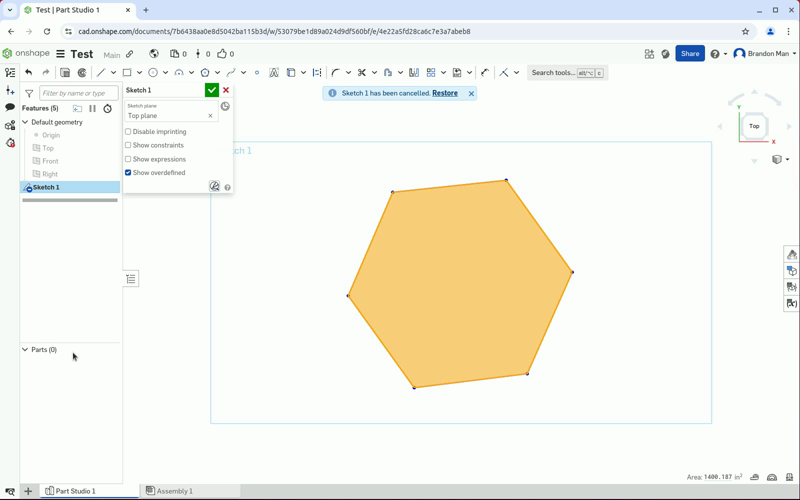
key(shift+e)
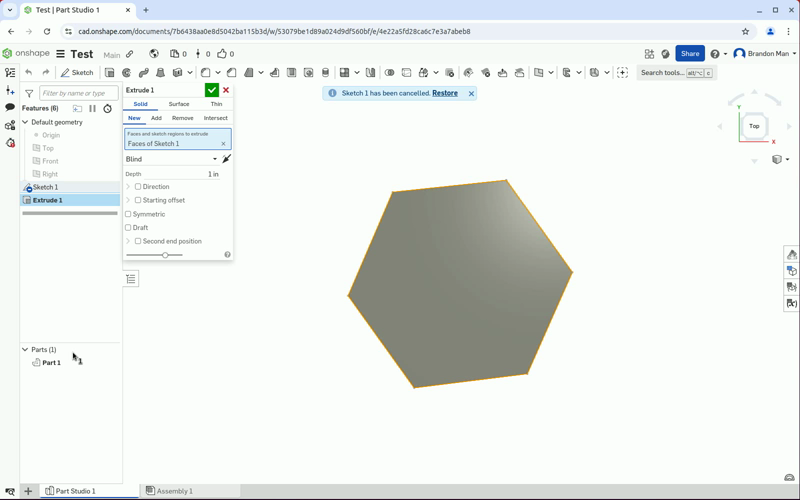
mouse_move(143, 106)
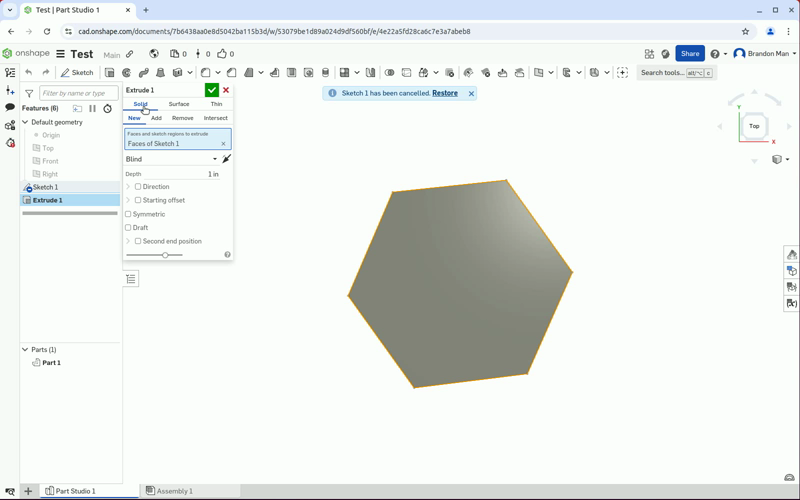
click(143, 106)
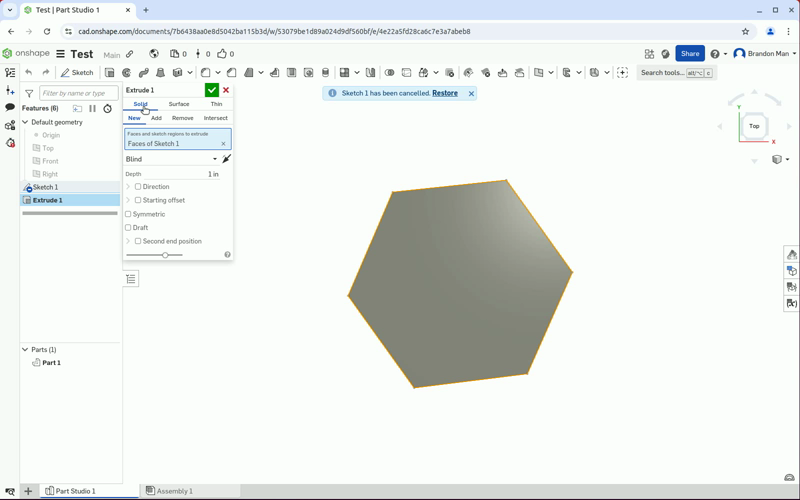
mouse_move(137, 120)
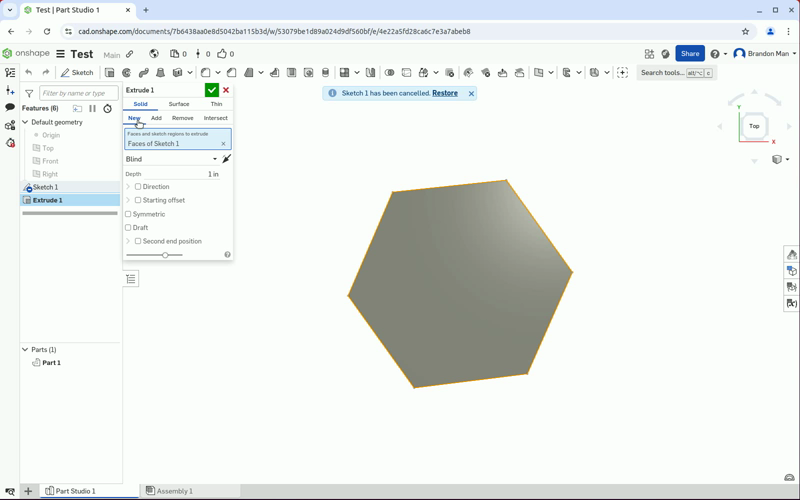
click(137, 120)
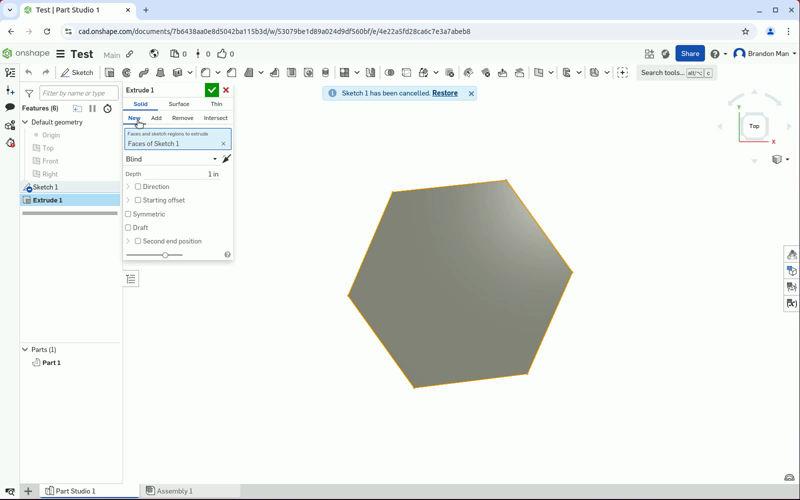
key(tab, 4)
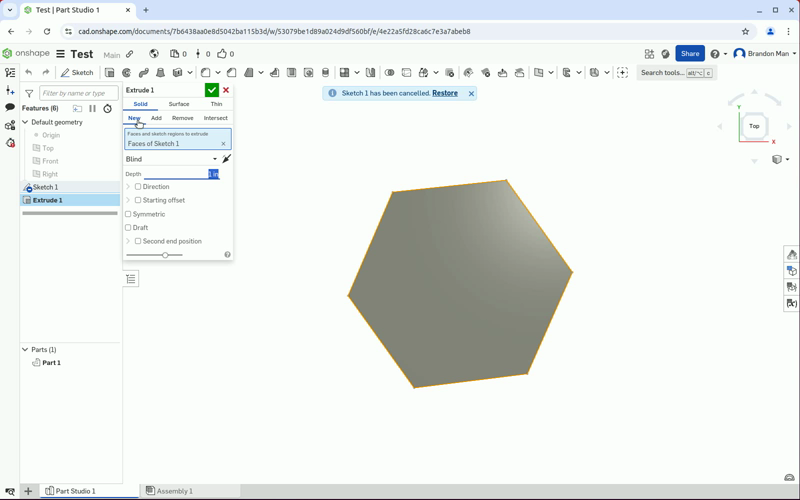
text(11.554)
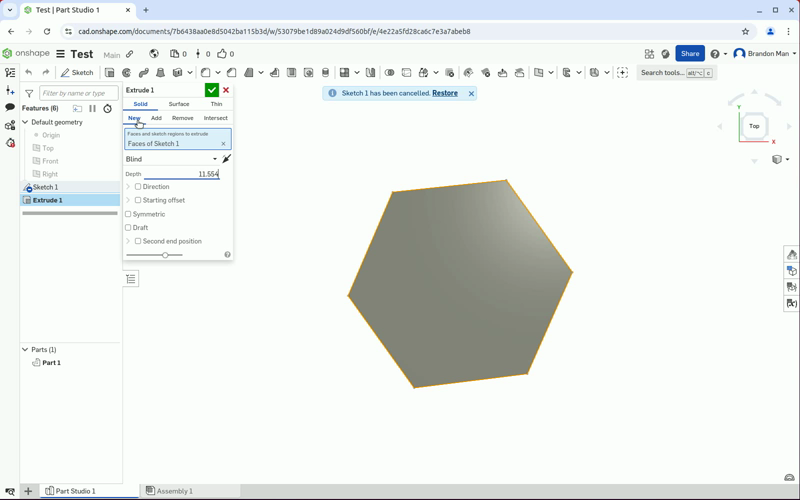
key(enter)
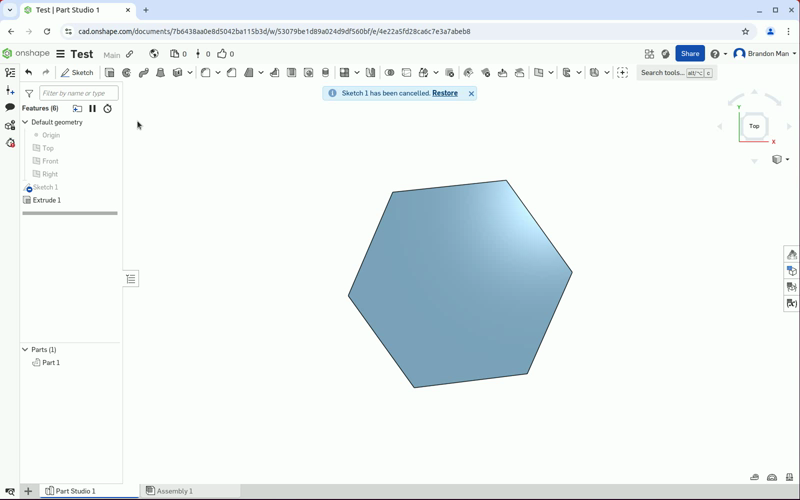
key(shift+h)
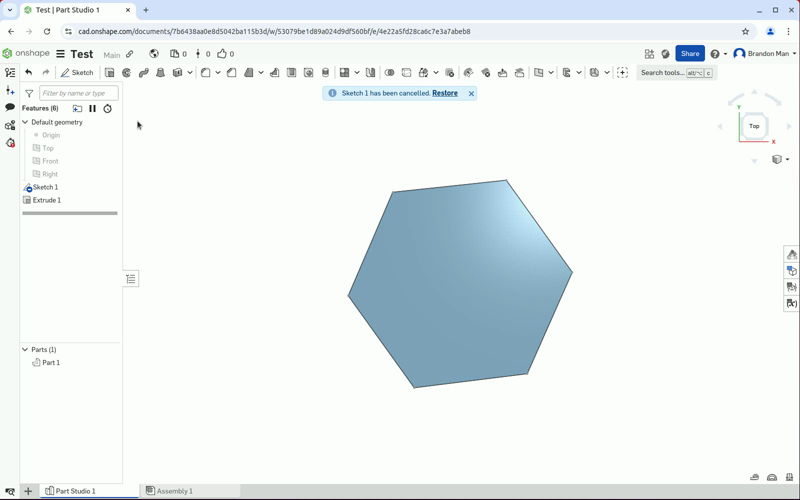
key(shift+h)
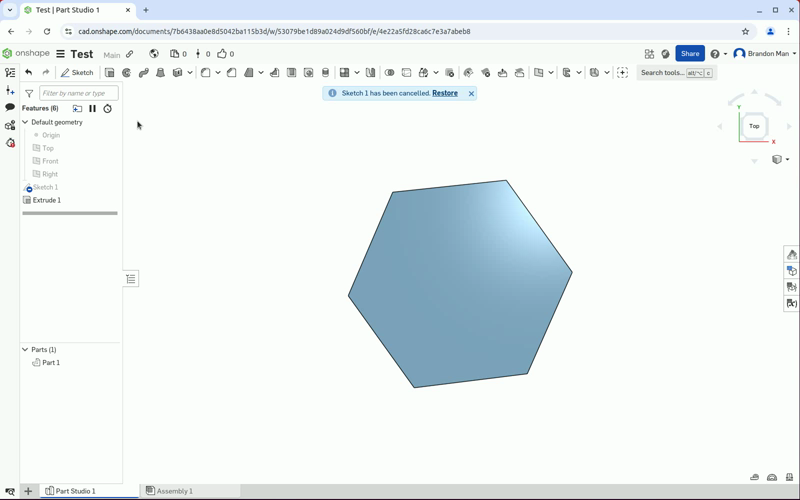
mouse_move(73, 189)
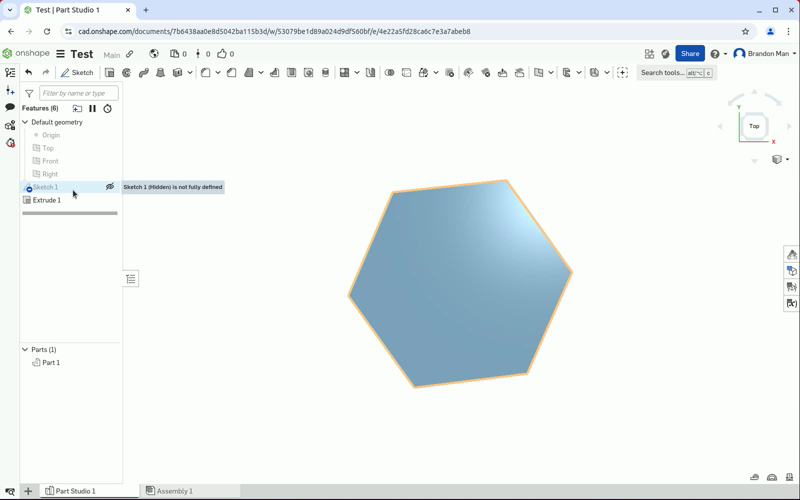
click(73, 189)
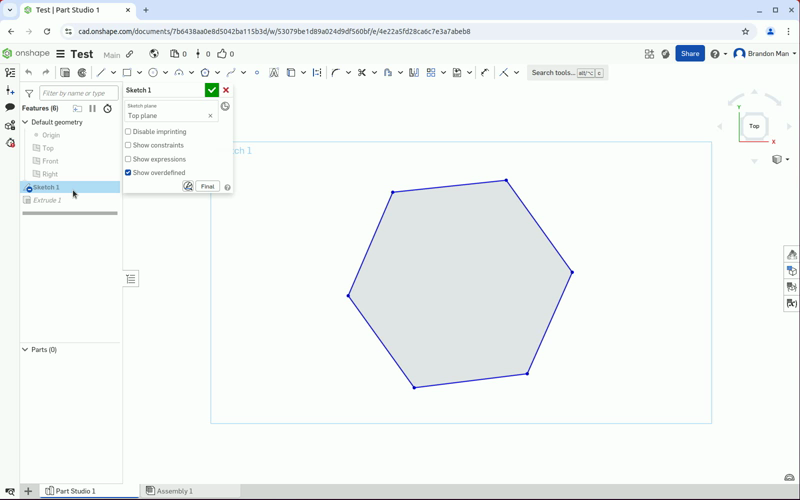
mouse_move(229, 92)
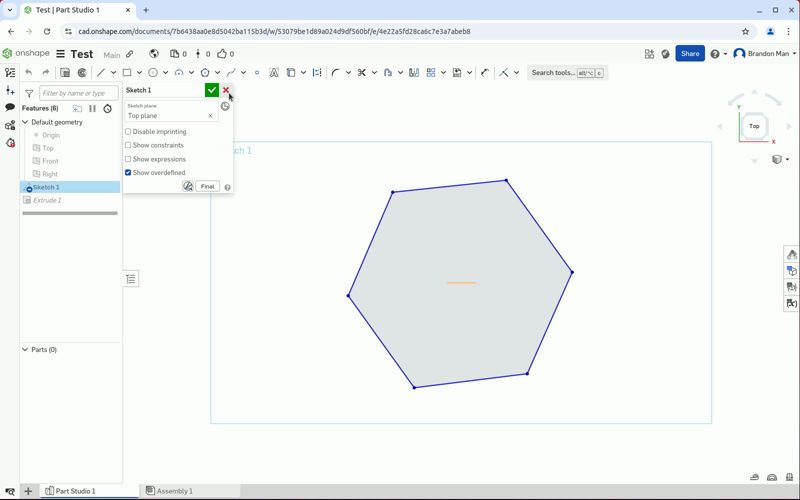
click(229, 92)
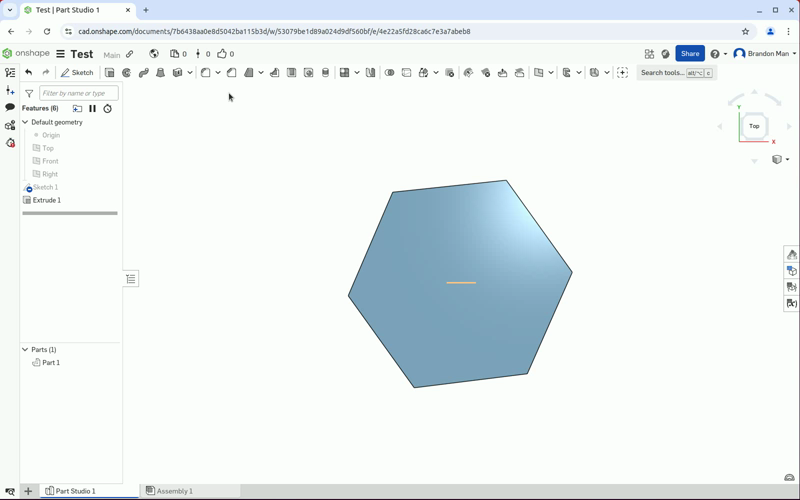
mouse_move(541, 75)
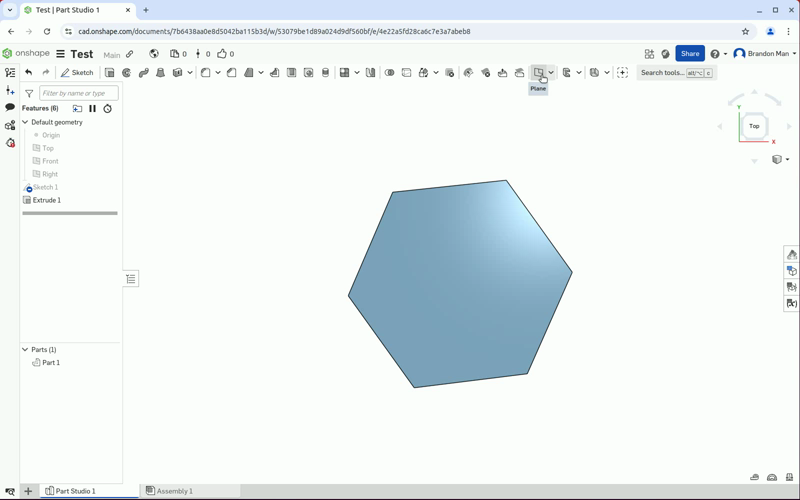
click(541, 75)
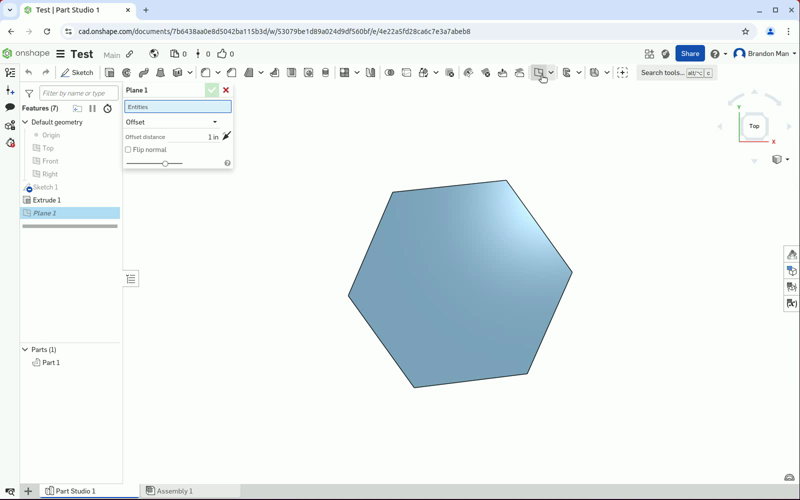
mouse_move(73, 150)
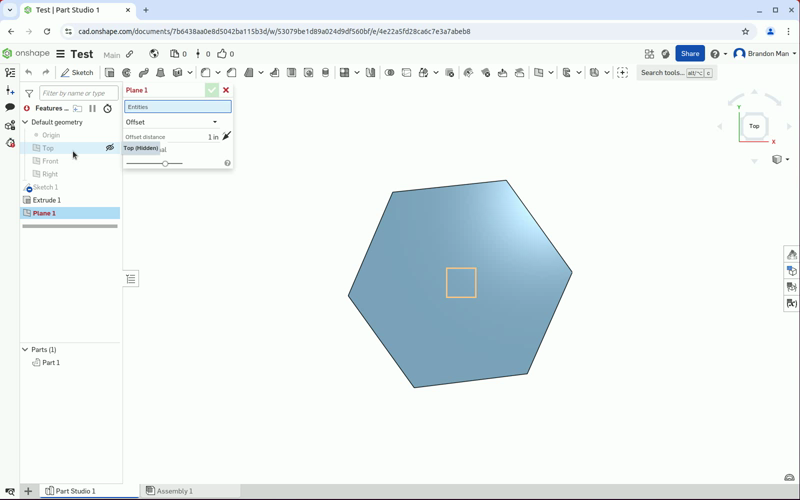
click(73, 150)
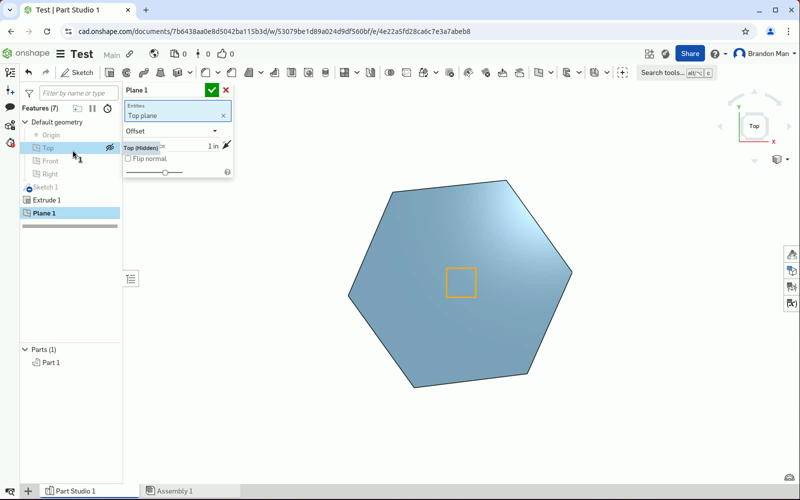
key(tab, 2)
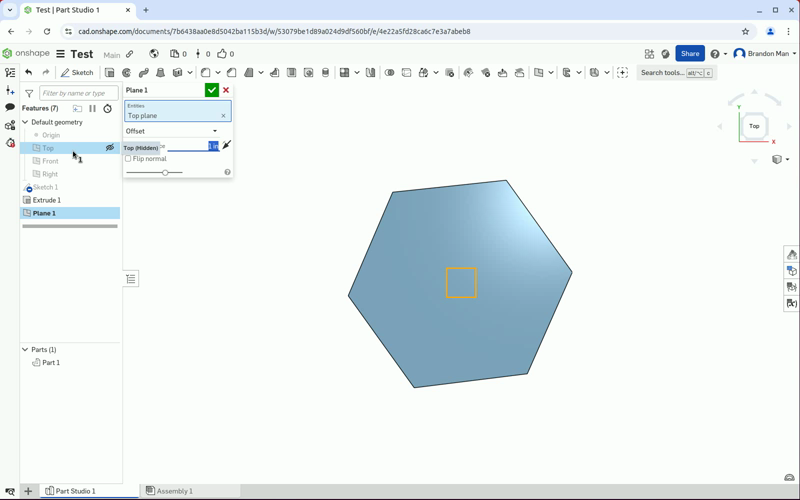
text(11.554)
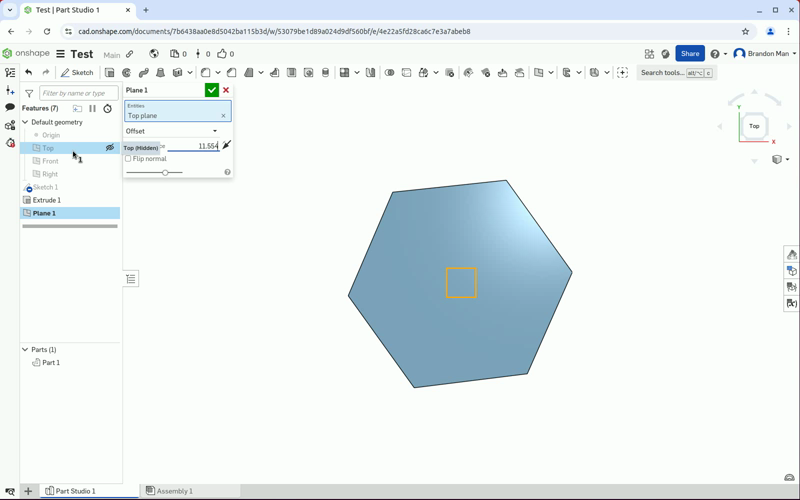
key(enter, 2)
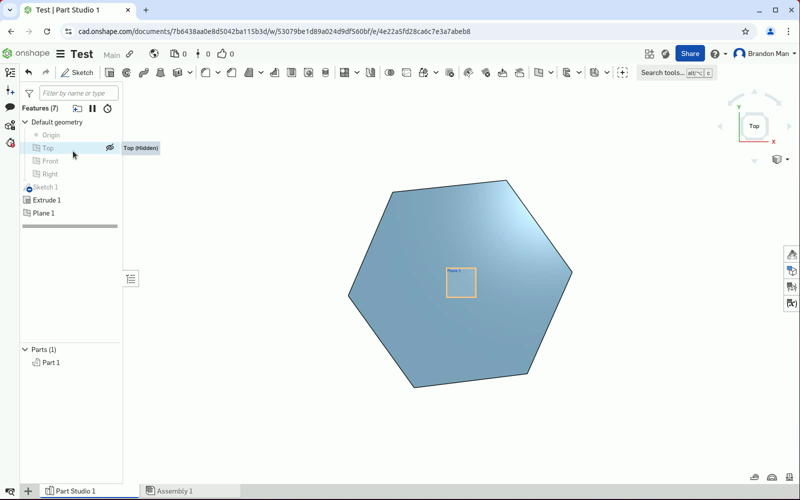
key(shift+s)
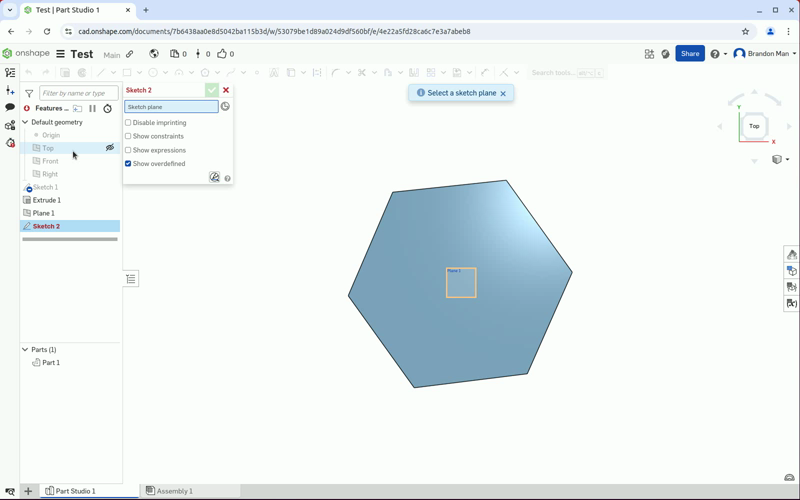
mouse_move(73, 215)
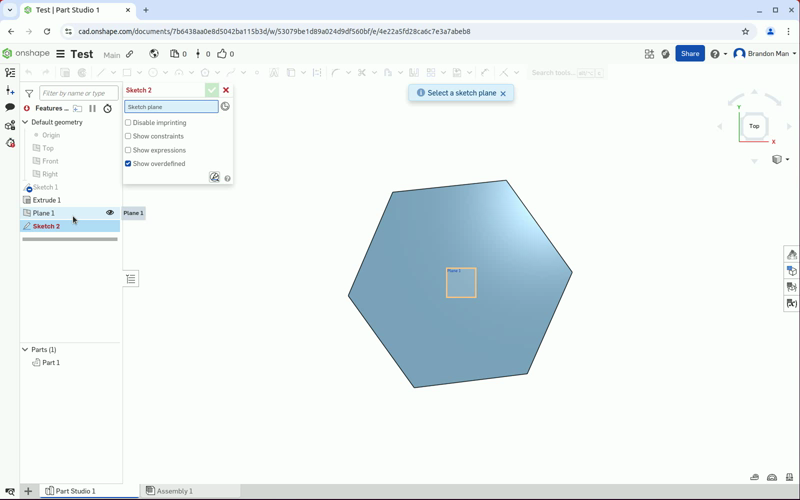
click(73, 215)
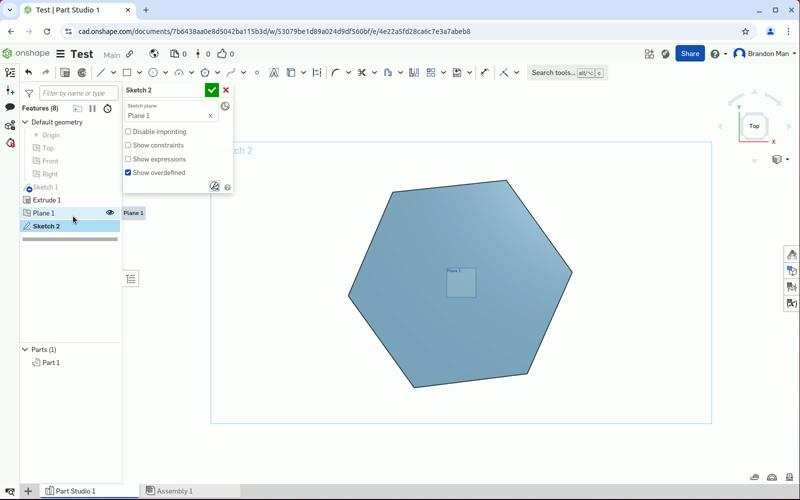
mouse_move(73, 352)
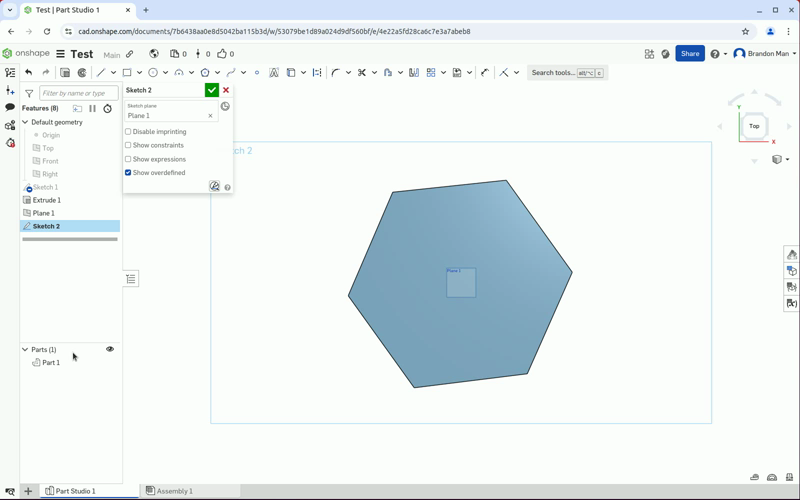
key(y)
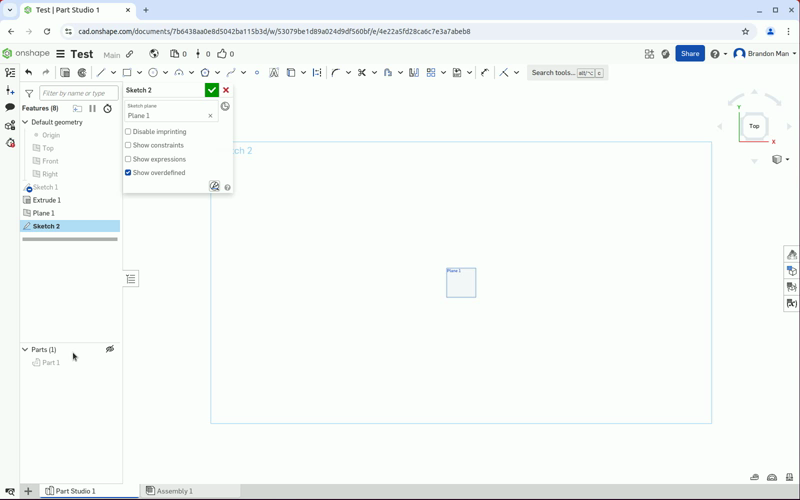
key(c)
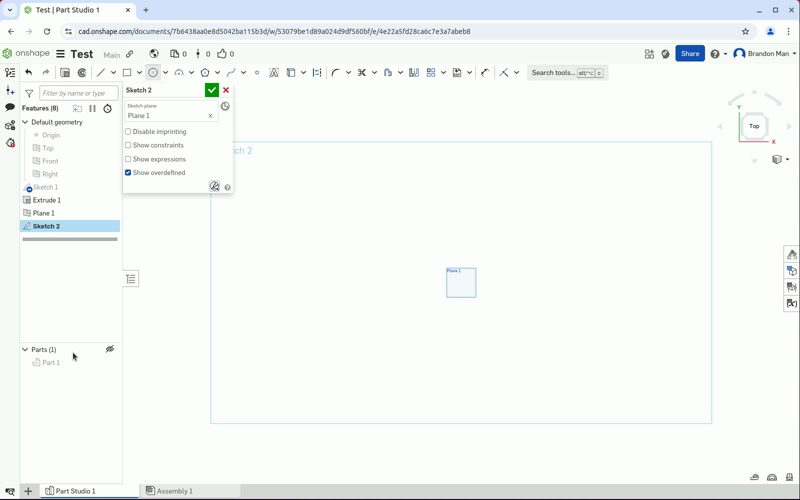
key_down(shift)
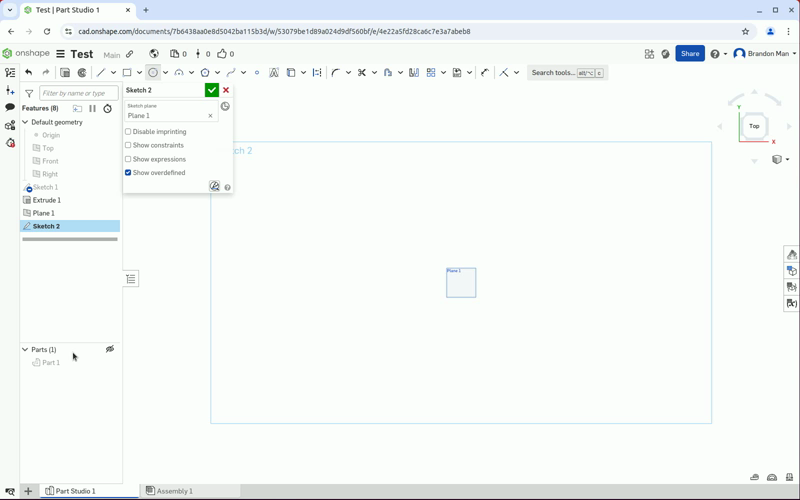
mouse_move(461, 282)
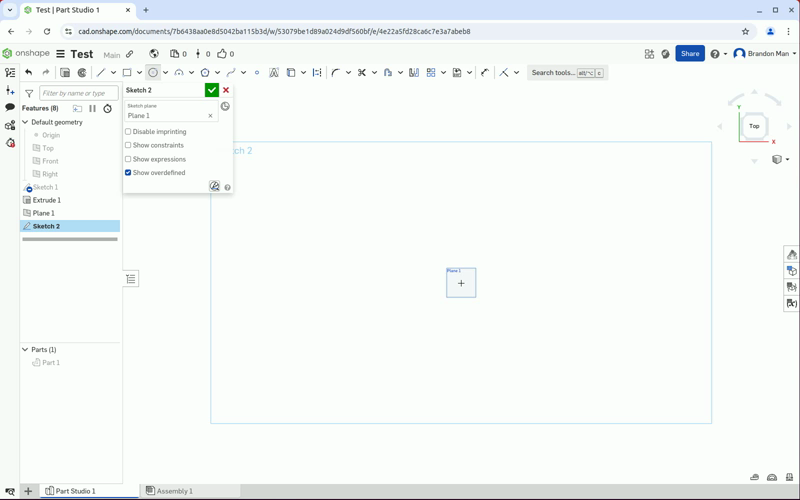
click(461, 282)
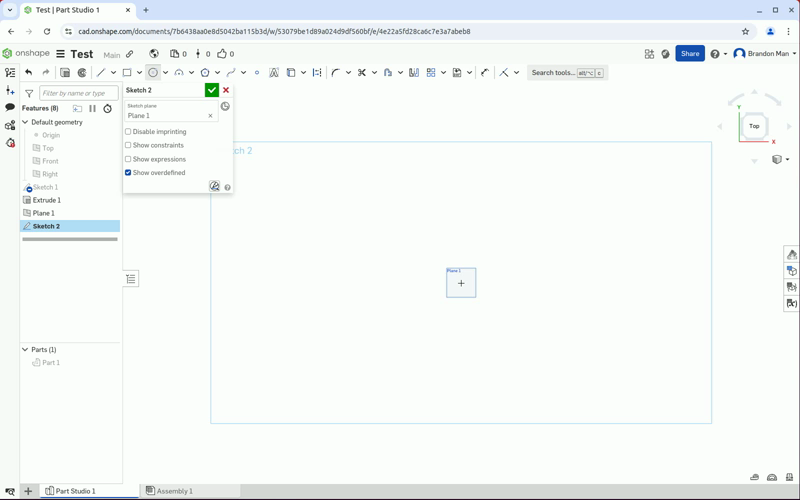
key_up(shift)
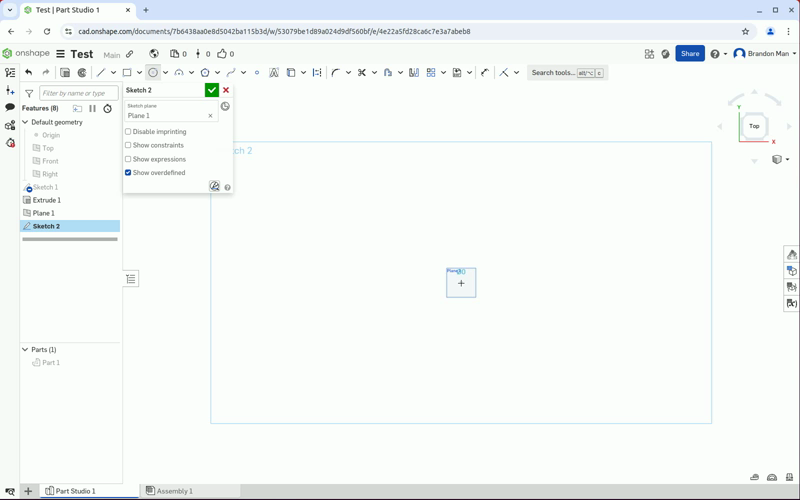
mouse_move(480, 282)
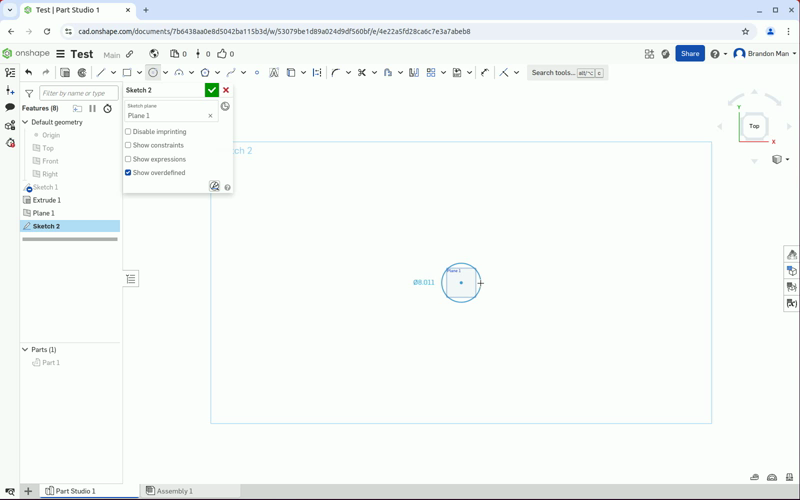
click(480, 282)
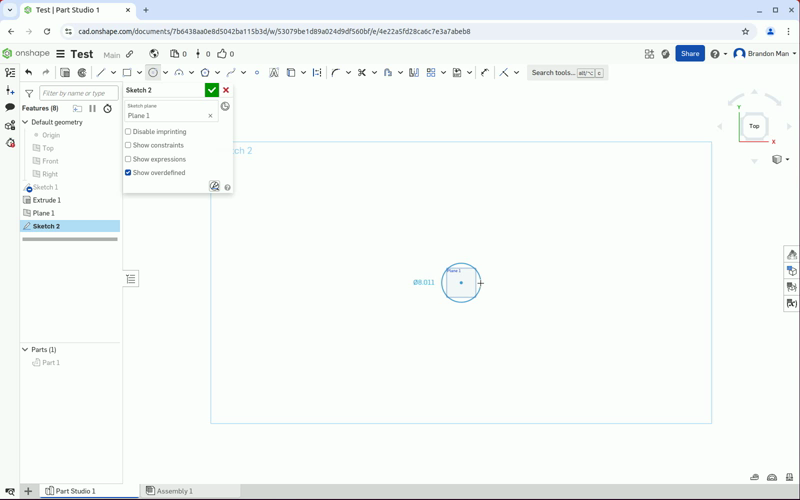
key(esc)
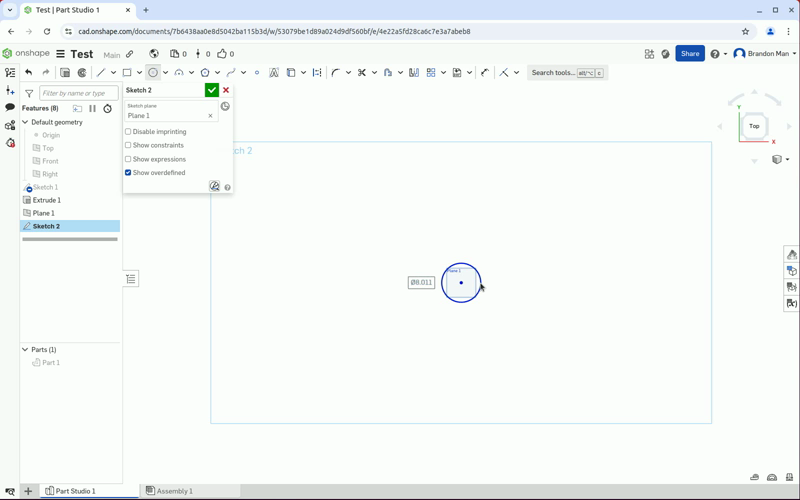
mouse_move(459, 283)
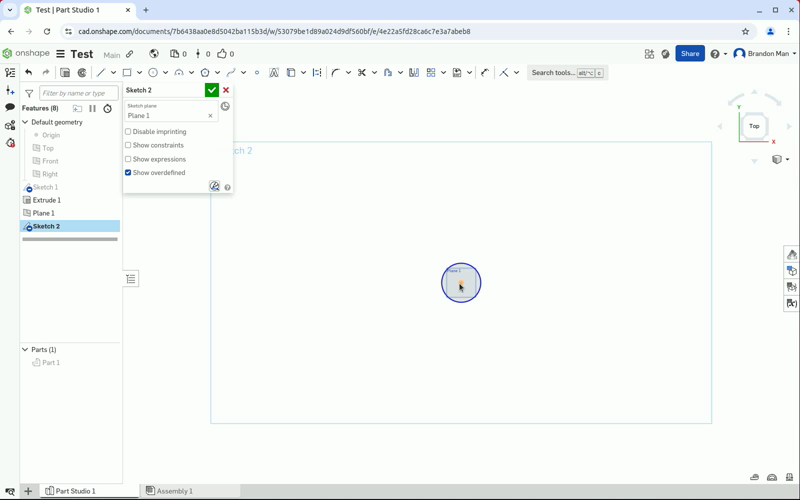
scroll(6)
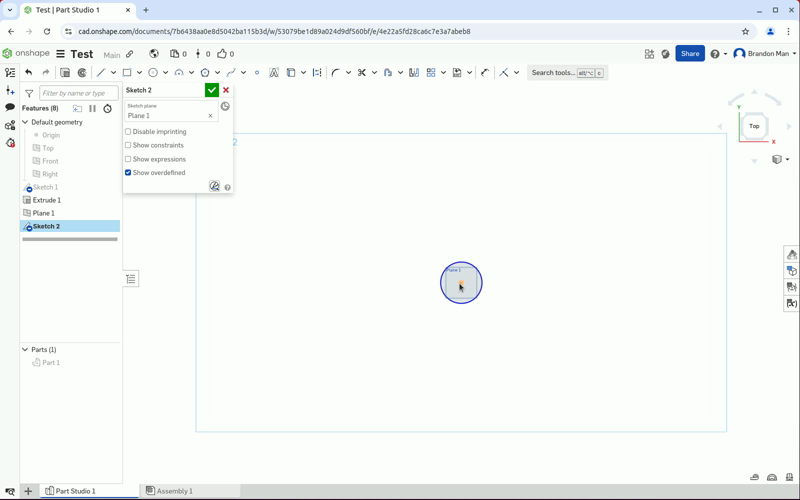
scroll(6)
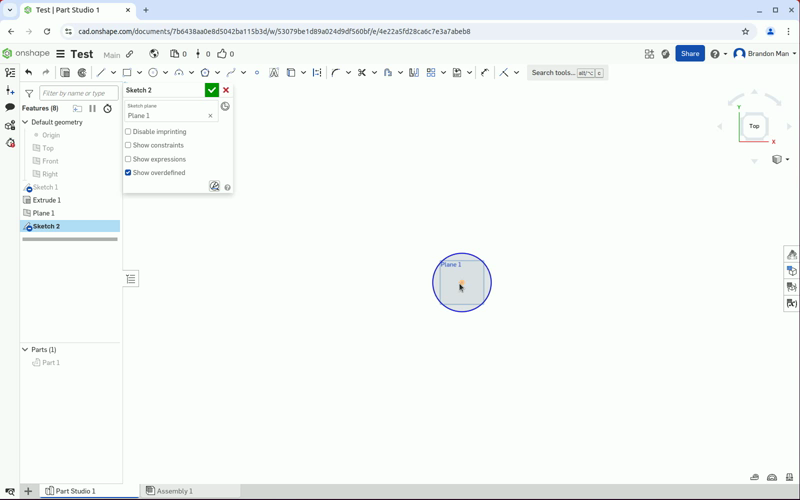
scroll(6)
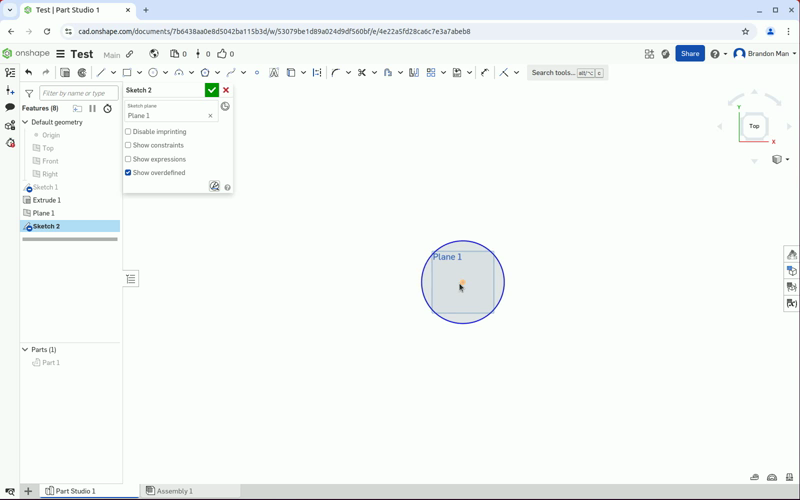
scroll(6)
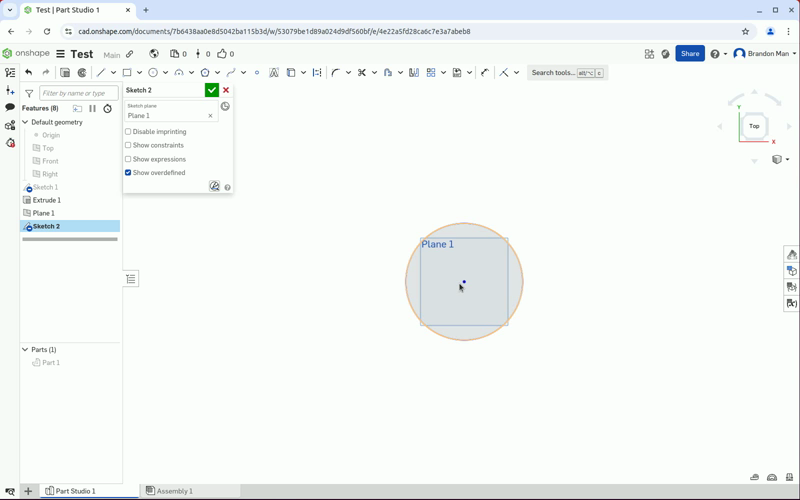
scroll(6)
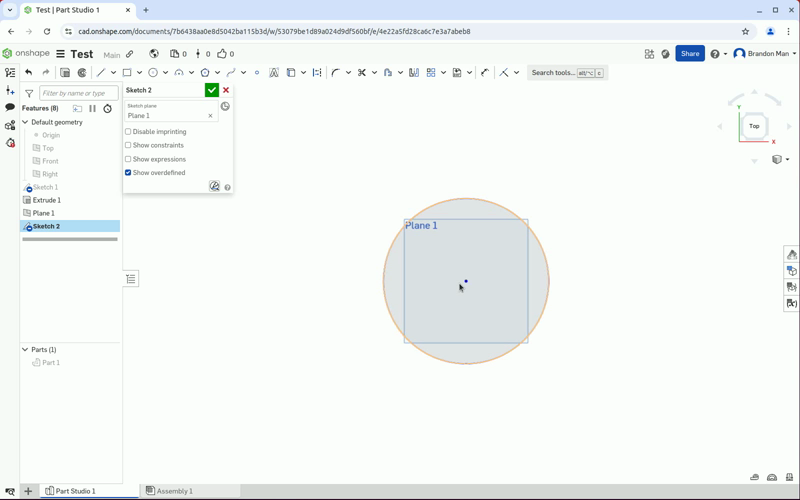
scroll(6)
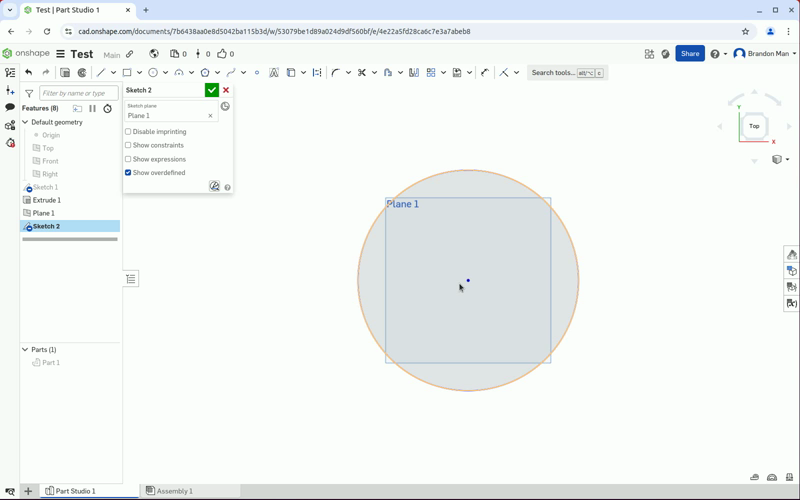
scroll(6)
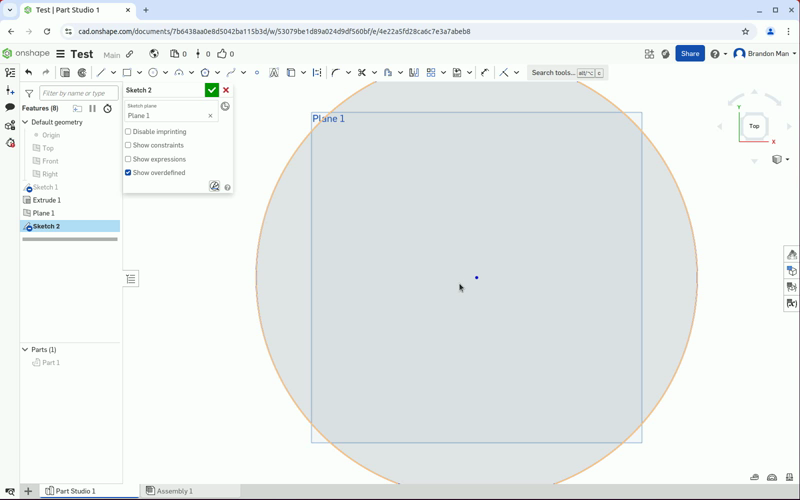
click(459, 283)
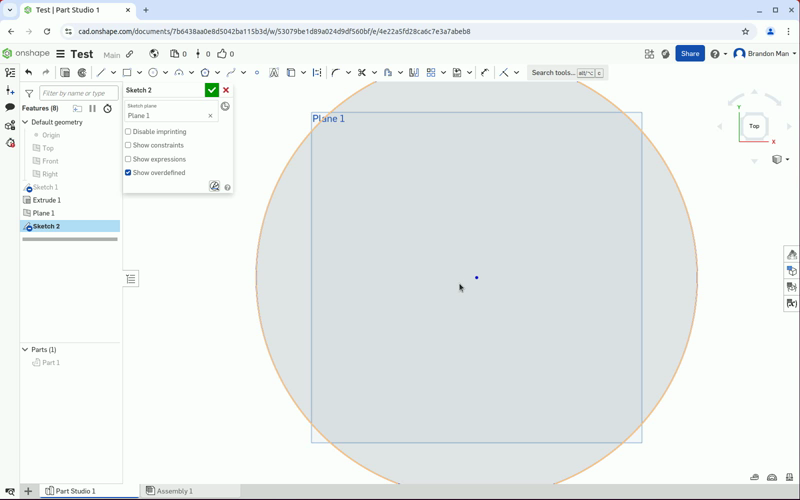
scroll(-6)
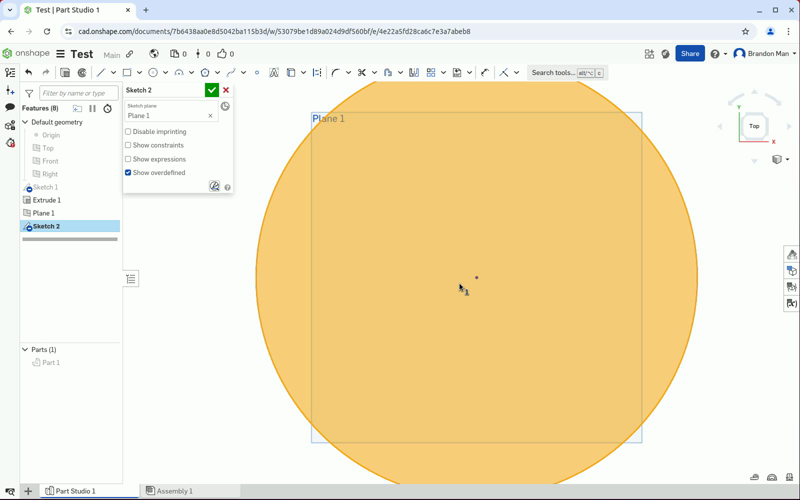
scroll(-6)
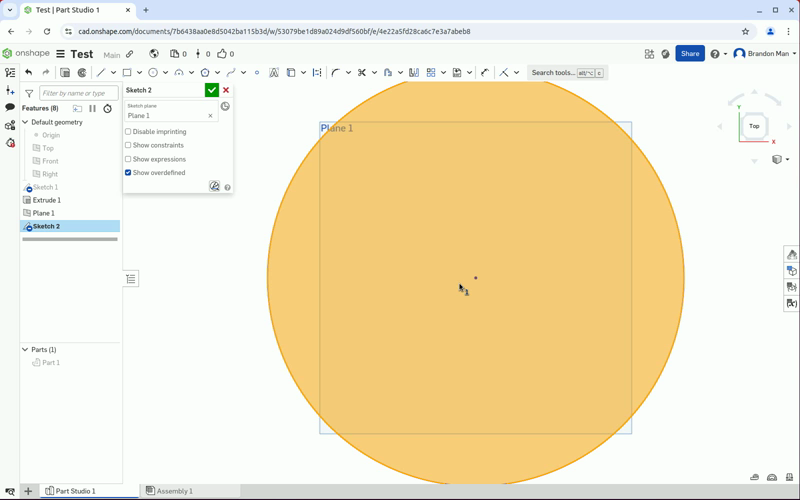
scroll(-6)
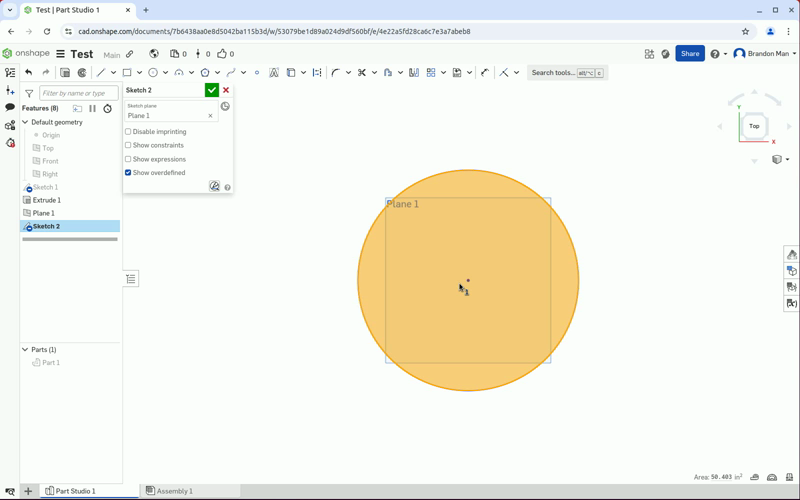
scroll(-6)
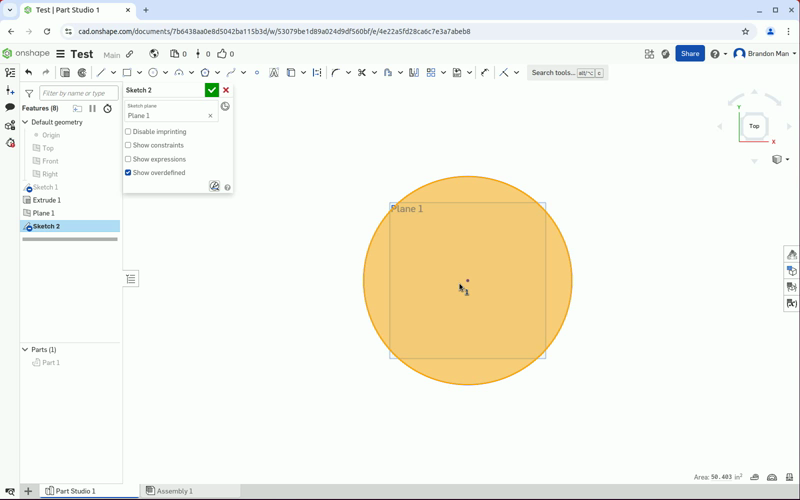
scroll(-6)
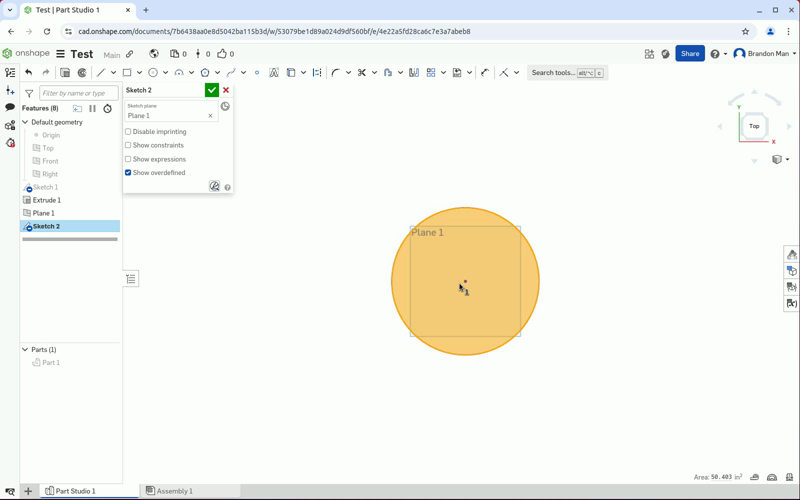
scroll(-6)
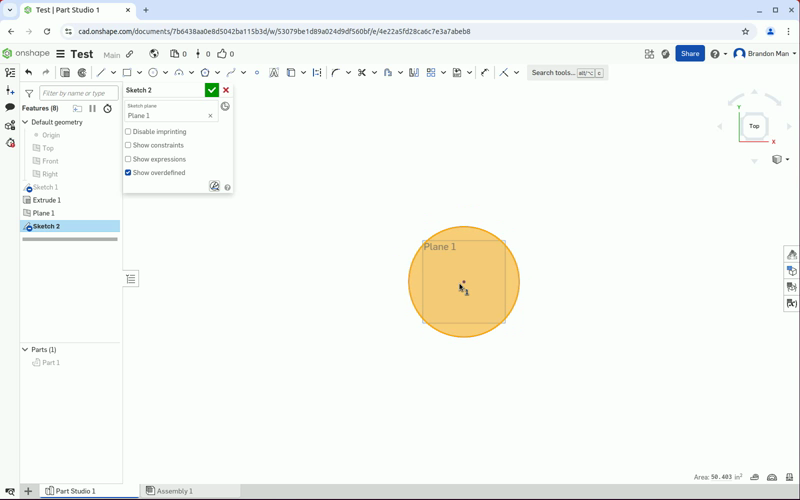
scroll(-6)
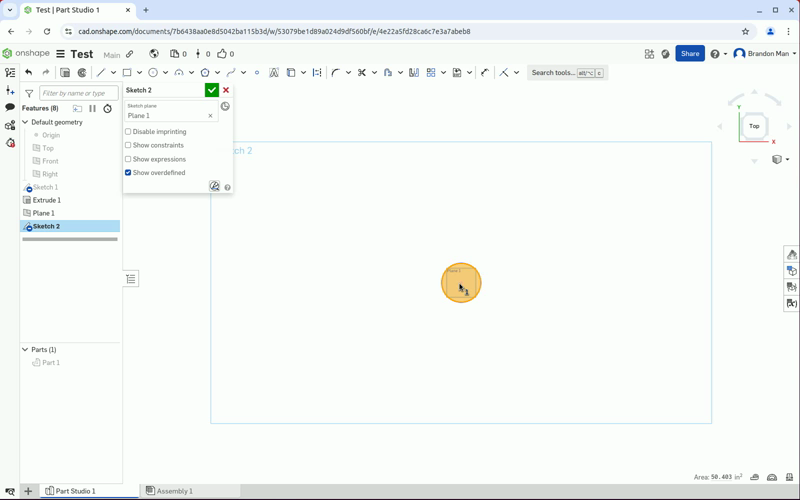
mouse_move(73, 352)
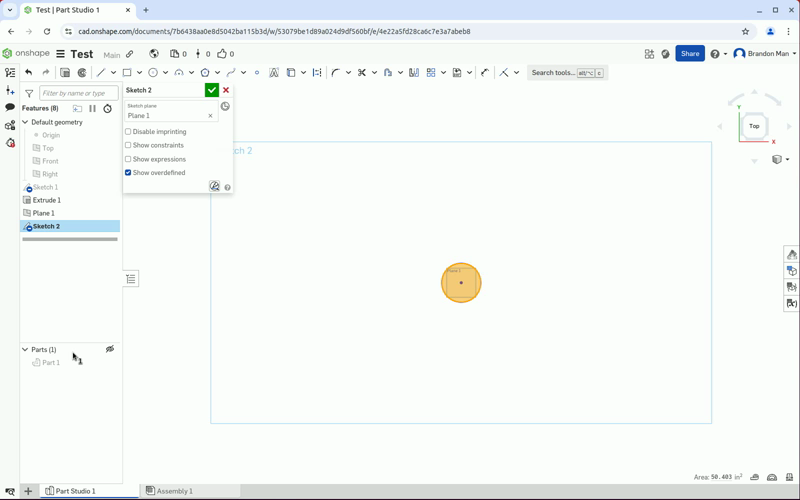
key(shift+y)
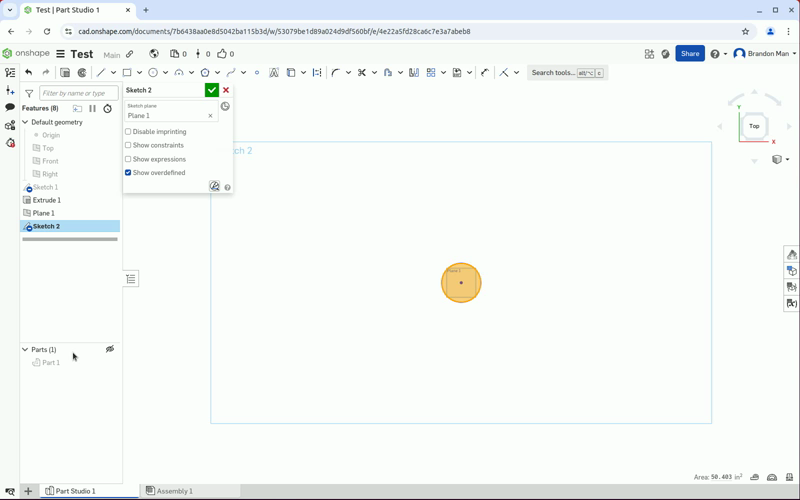
key(shift+e)
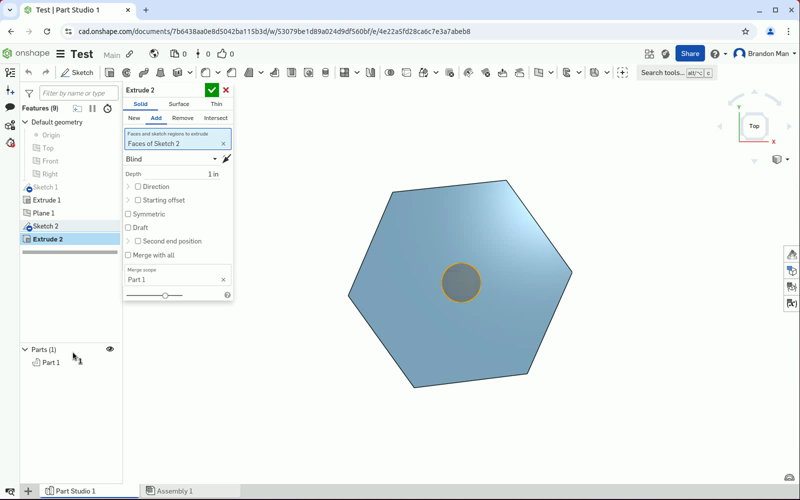
mouse_move(143, 106)
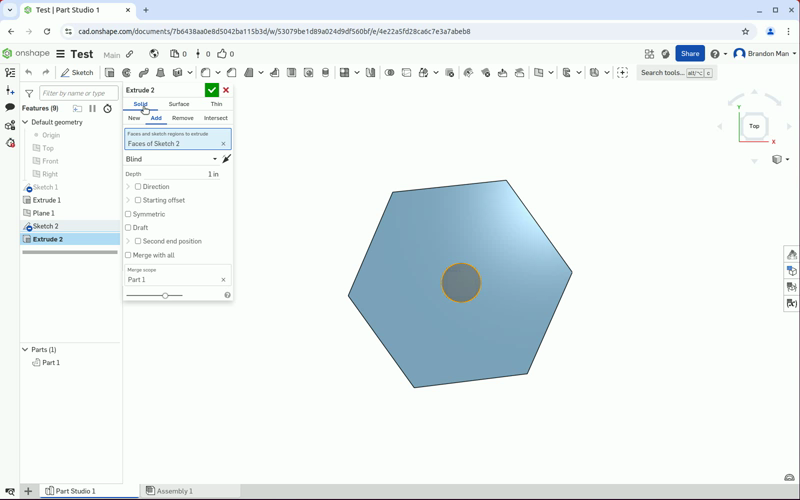
click(143, 106)
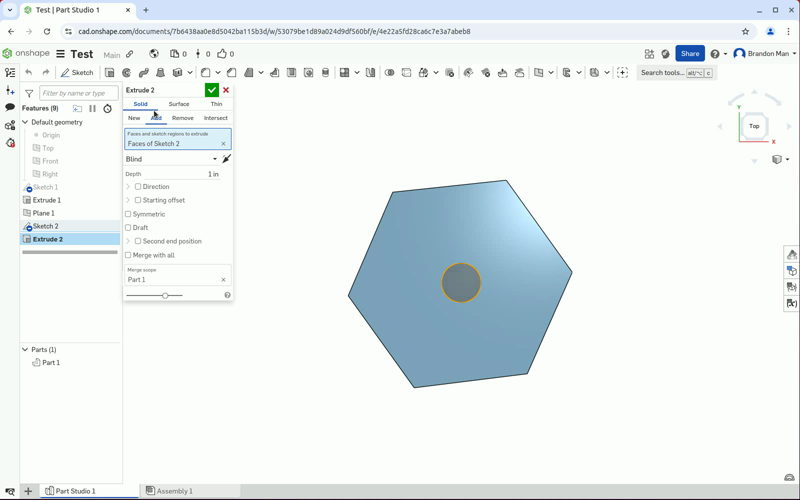
mouse_move(186, 120)
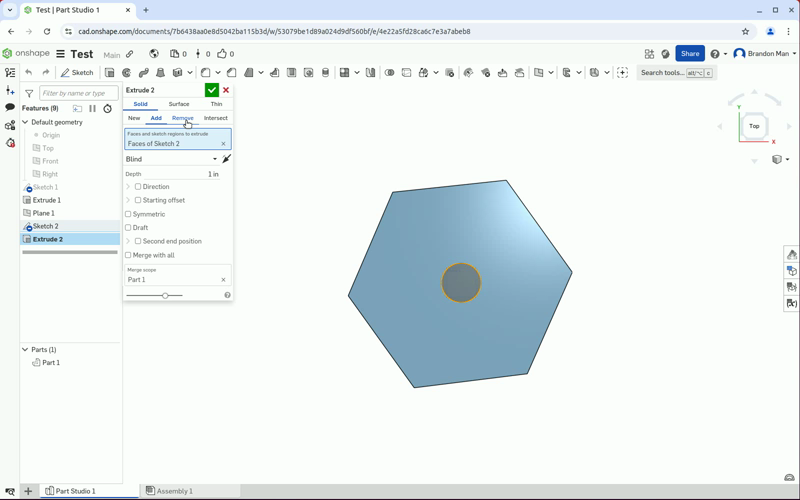
click(186, 120)
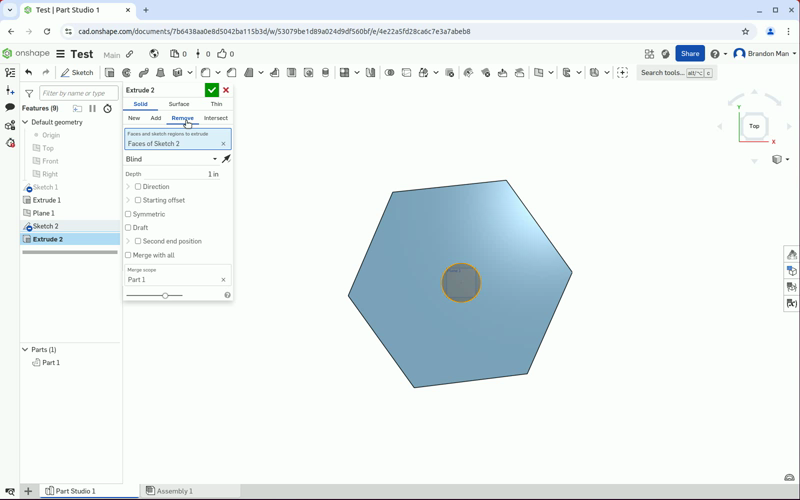
key(tab, 4)
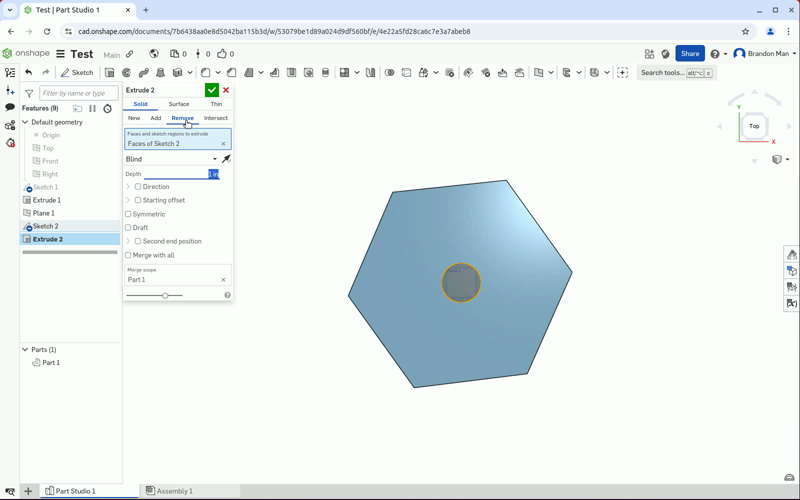
text(23.108)
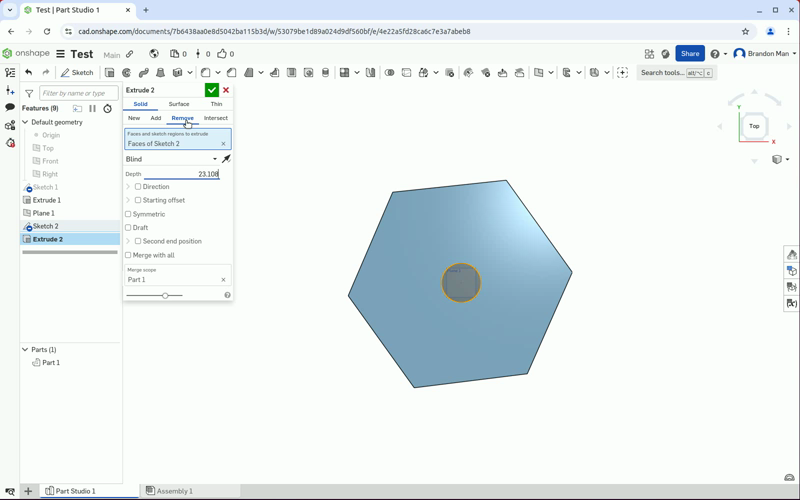
key(tab, 6)
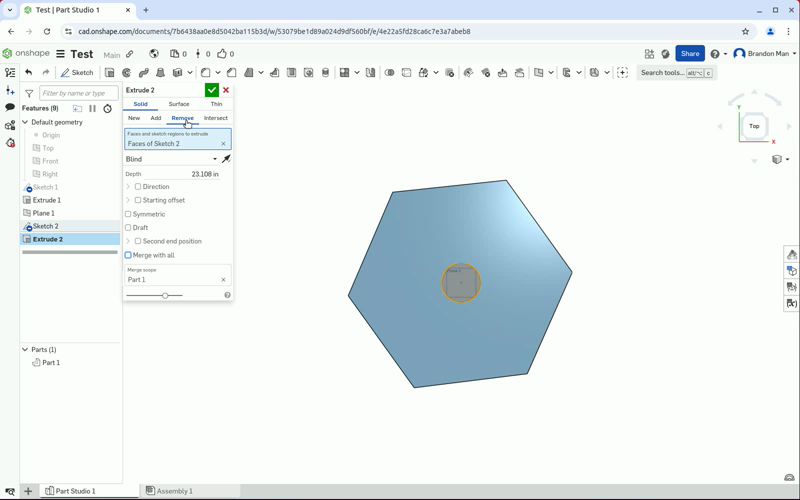
key(space)
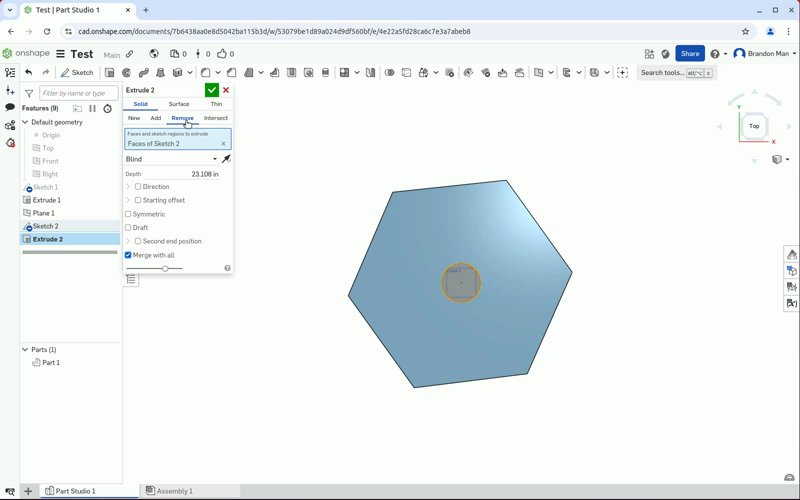
key(enter)
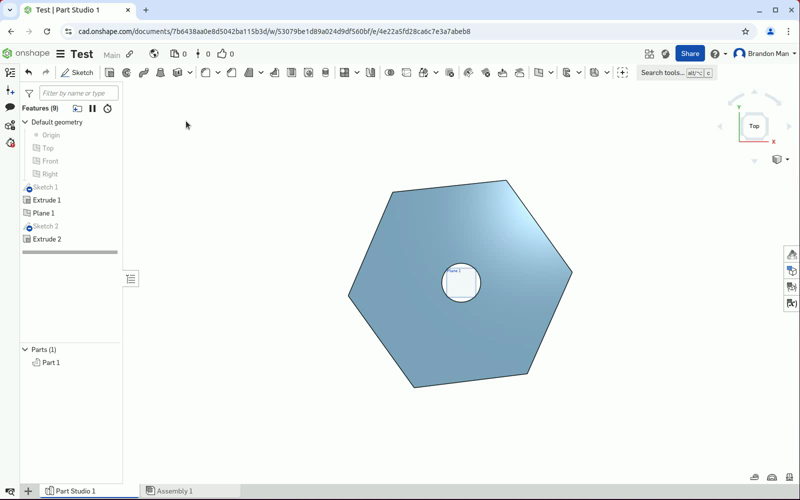
key(shift+h)
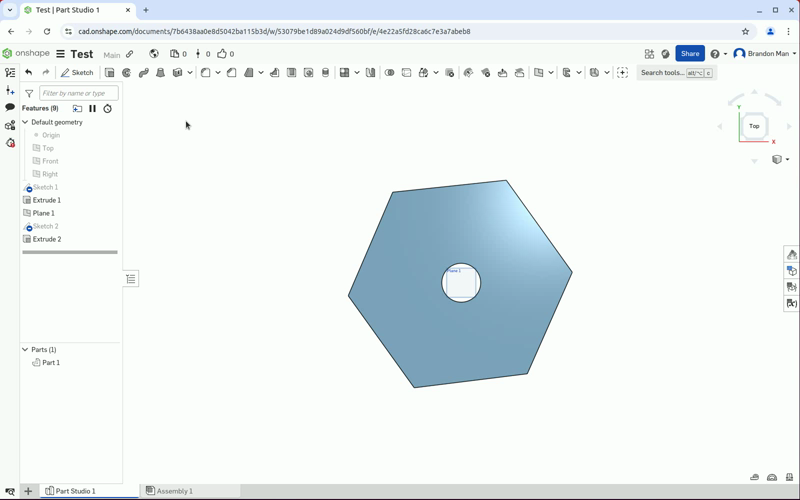
key(shift+h)
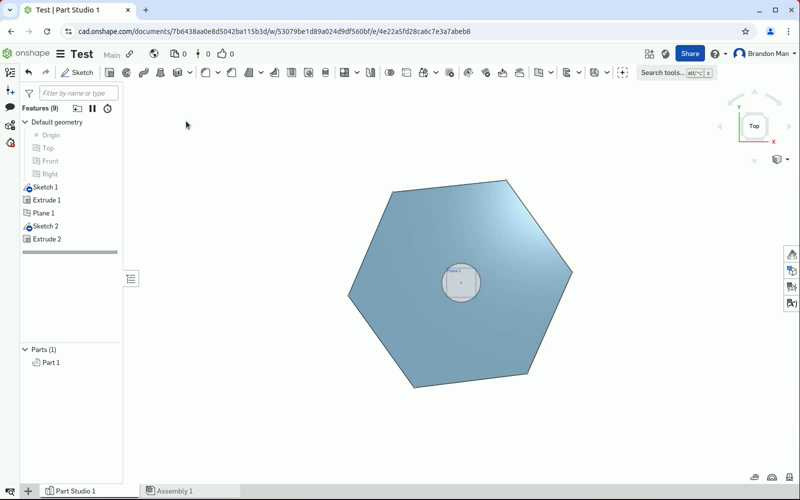
key(shift+7)
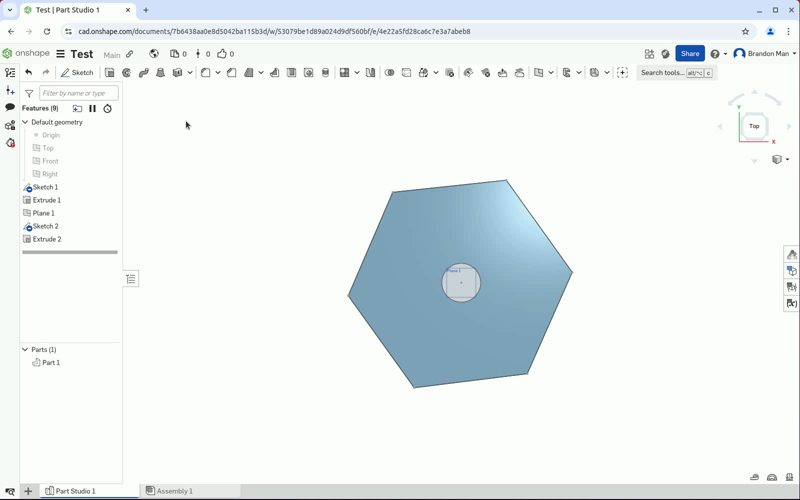
key(up, 3)
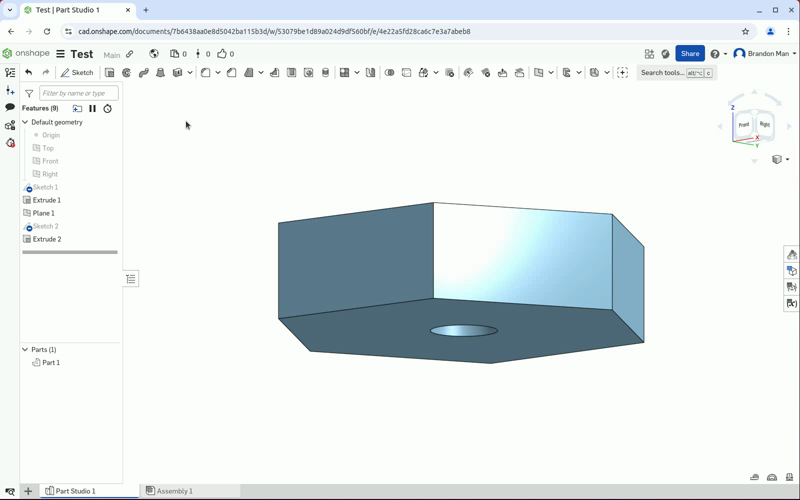
key(left, 3)
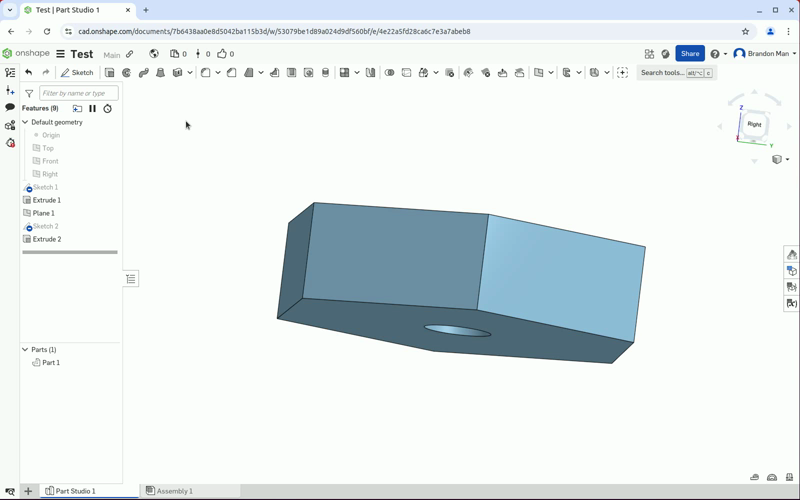
key(right, 3)
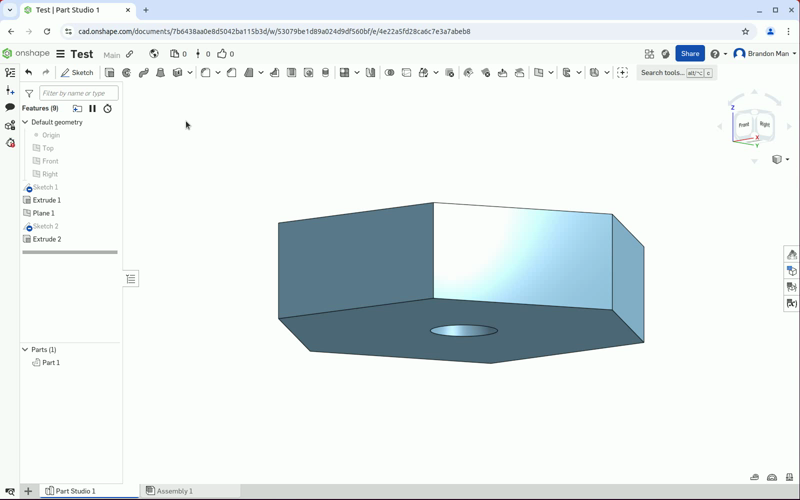
key(down, 3)
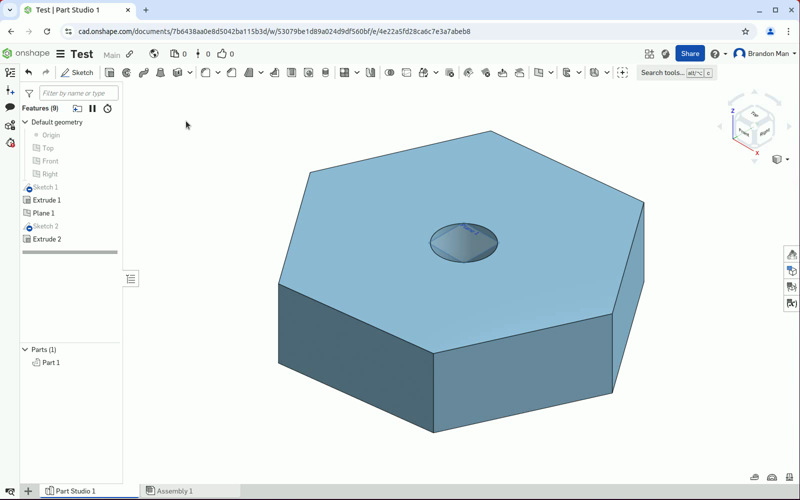
mouse_move(73, 189)
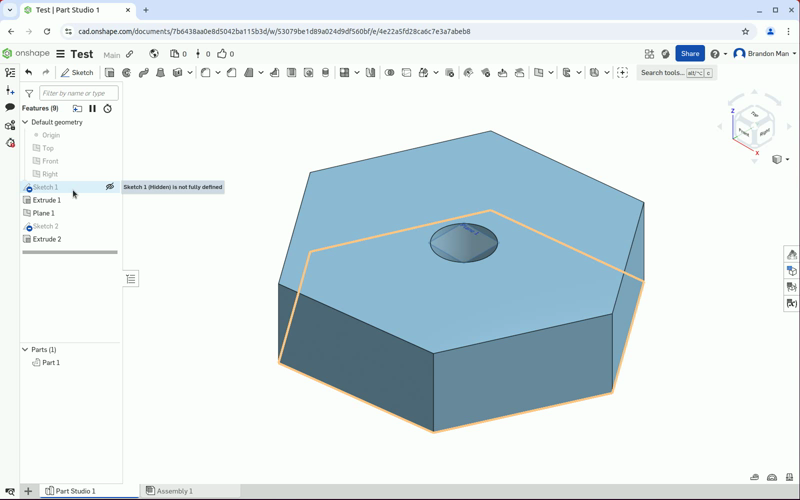
click(73, 189)